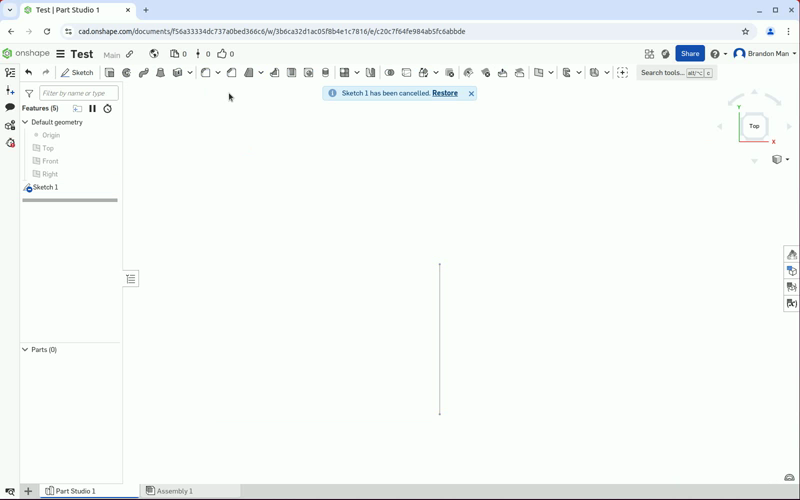
key(shift+h)
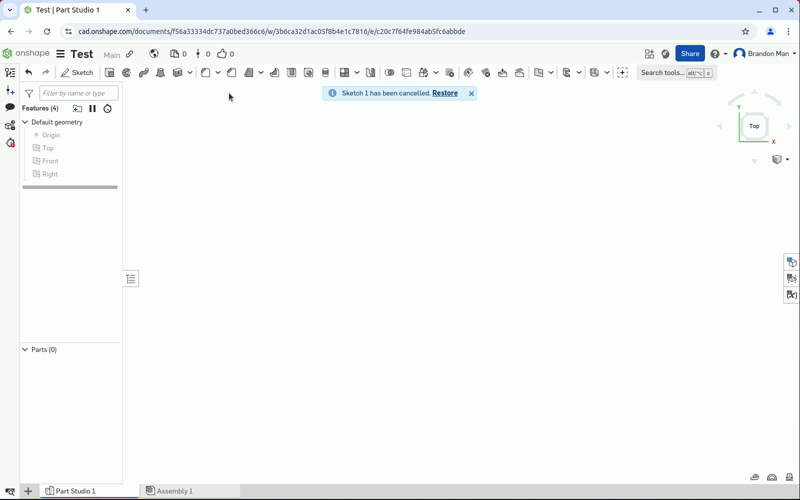
mouse_move(73, 352)
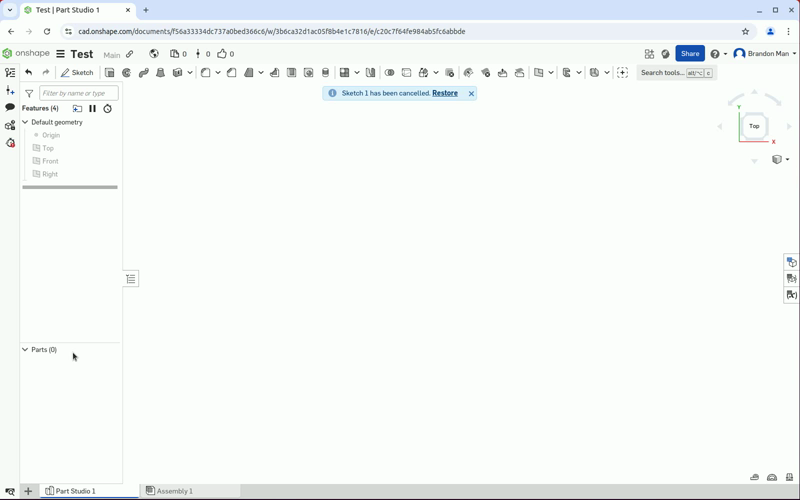
key(y)
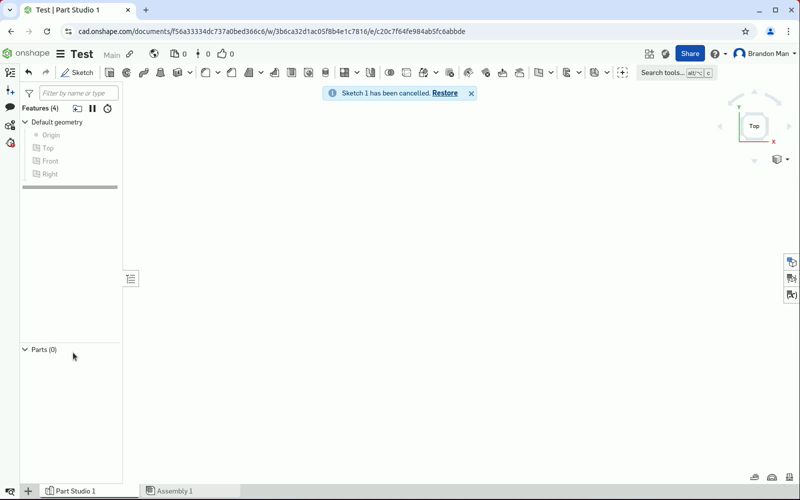
key(shift+p)
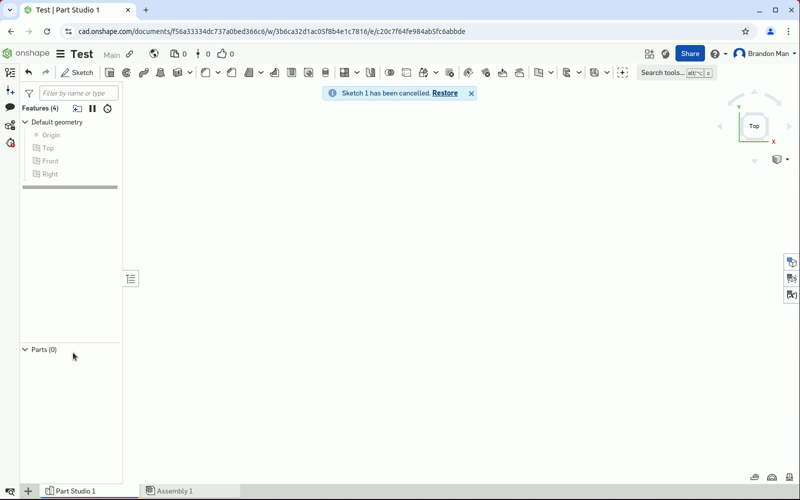
key(space)
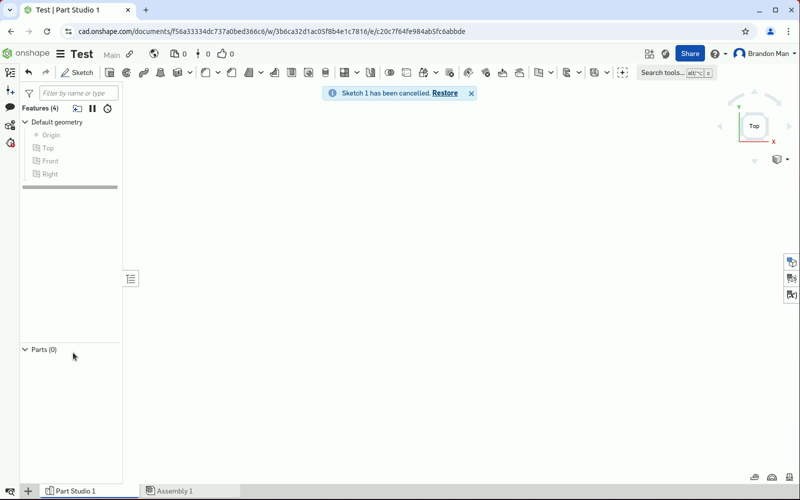
key_down(shift)
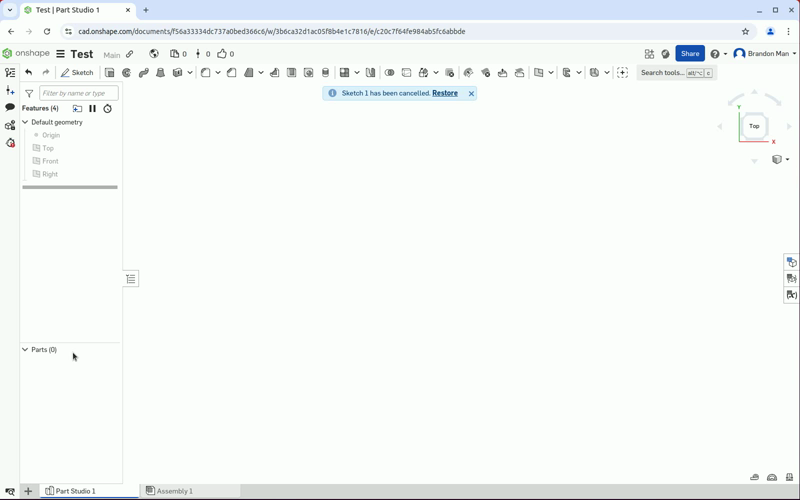
key(up)
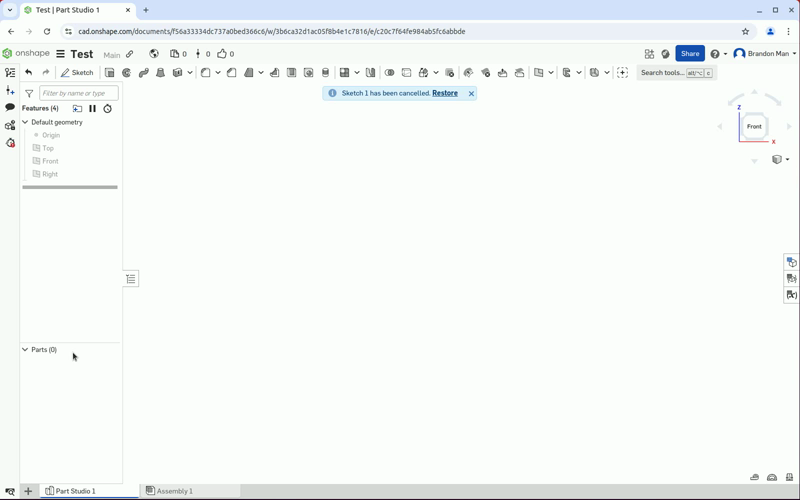
key_up(shift)
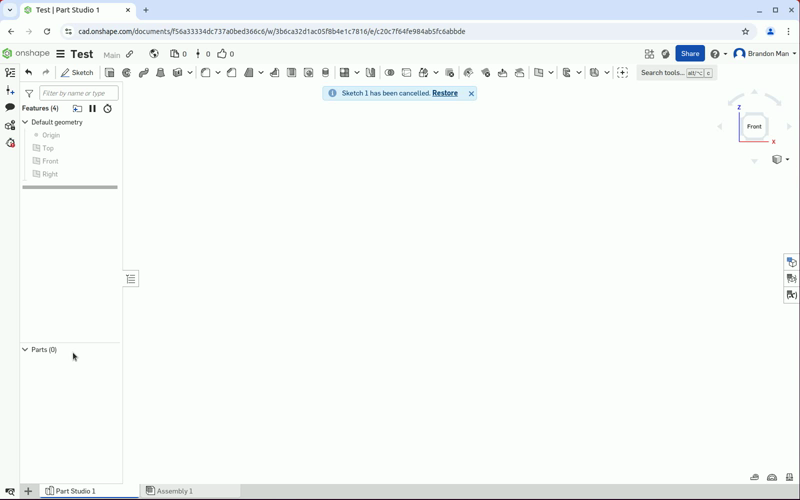
mouse_move(73, 352)
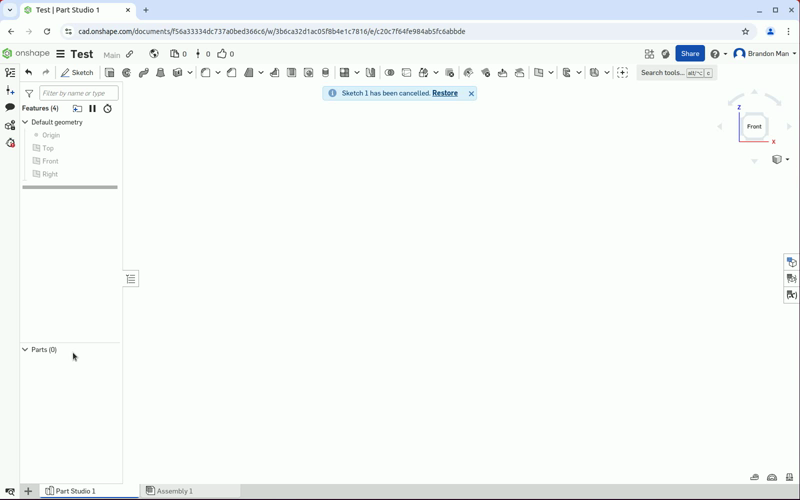
key(shift+y)
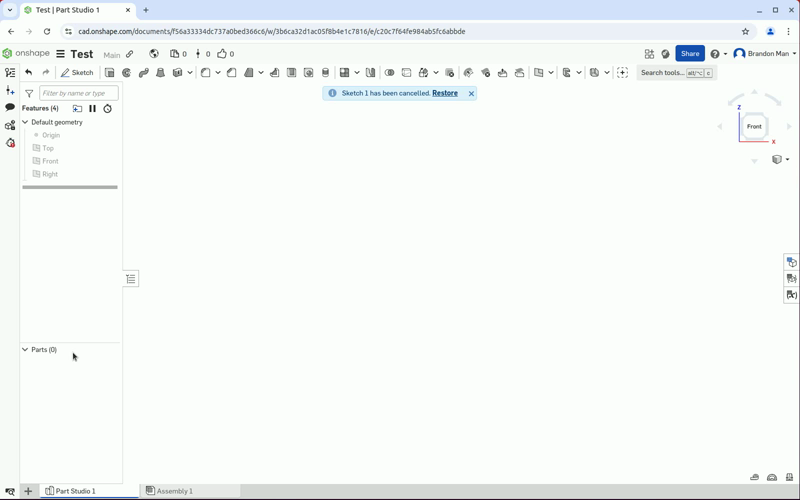
key(shift+s)
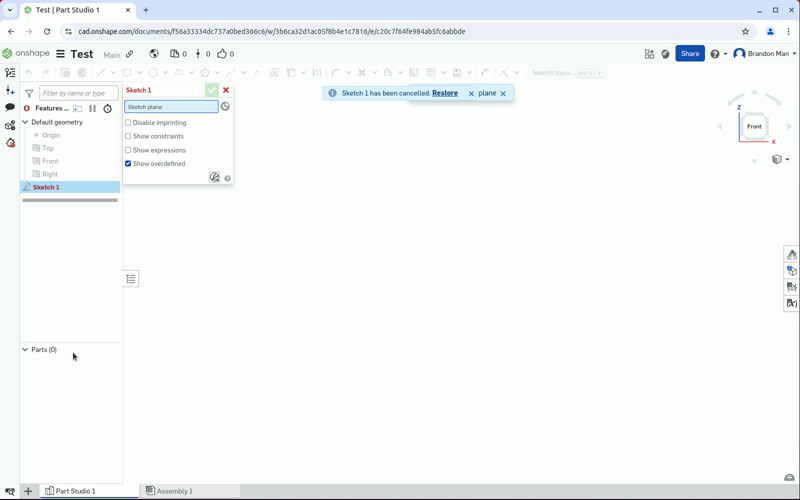
mouse_move(73, 163)
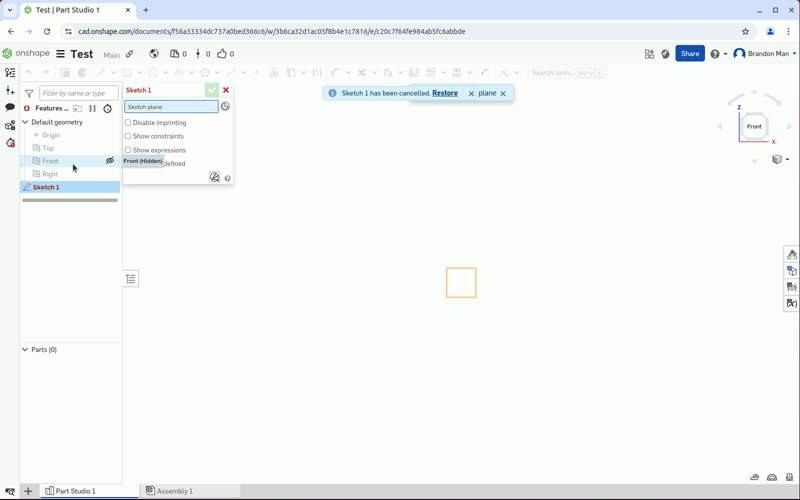
click(73, 163)
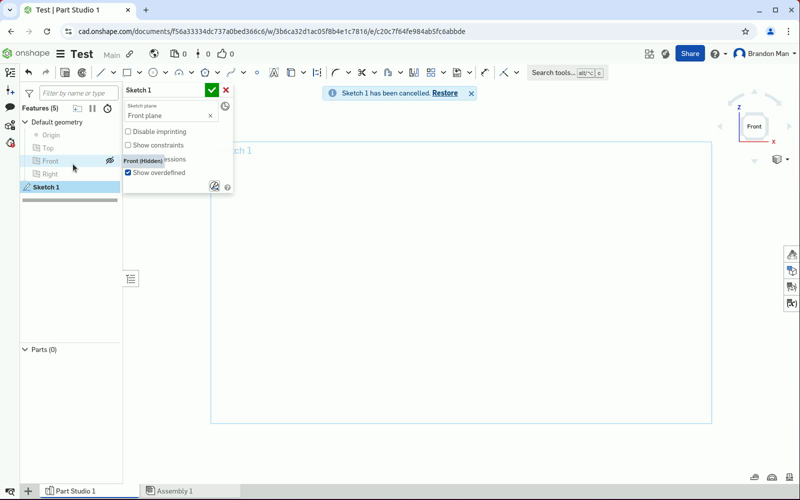
mouse_move(73, 352)
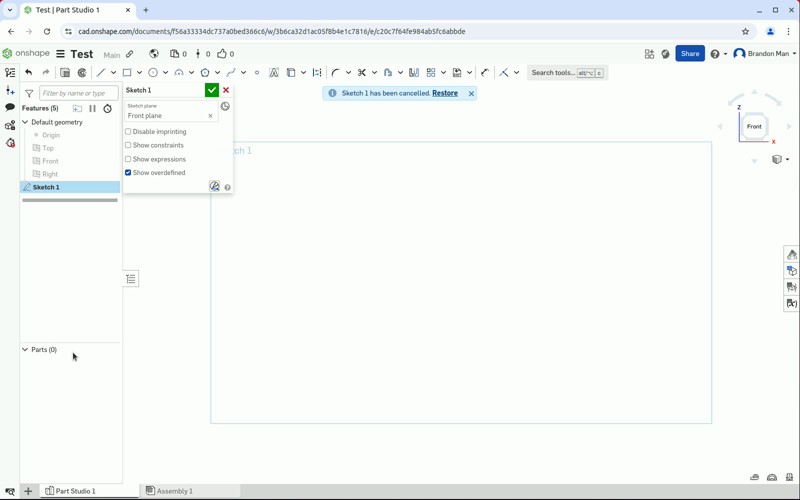
key(y)
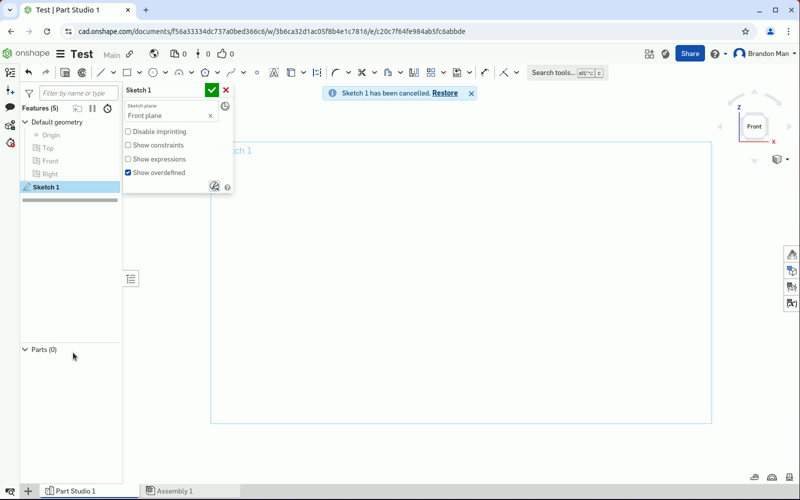
key(l)
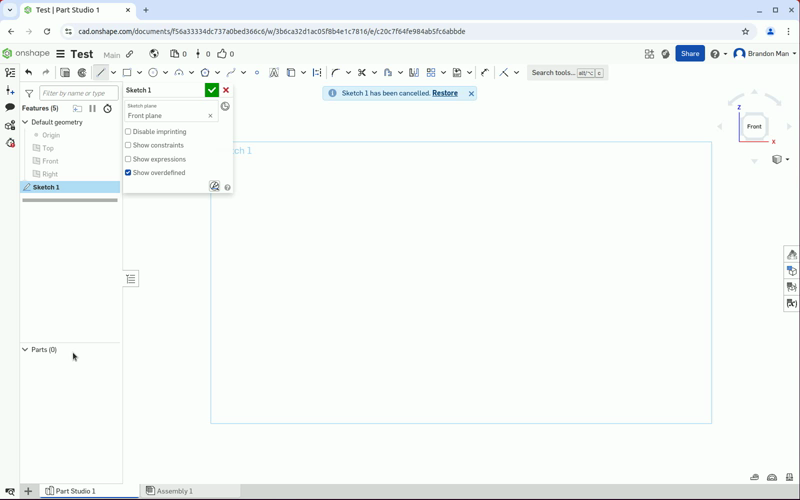
key_down(shift)
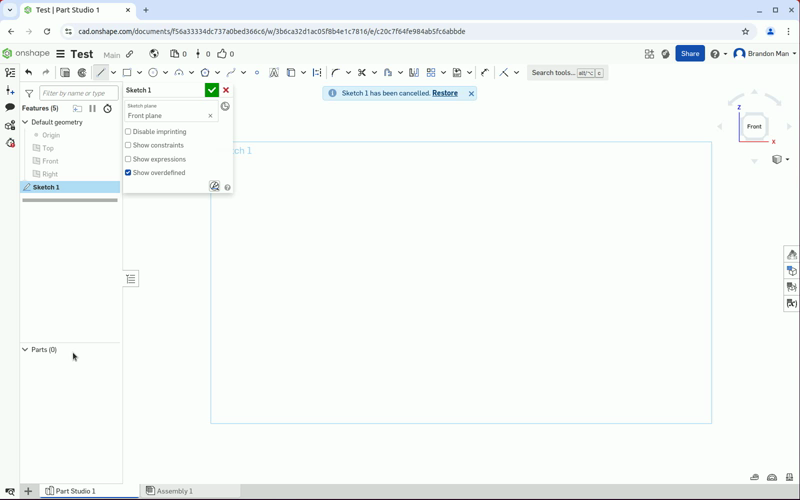
mouse_move(390, 297)
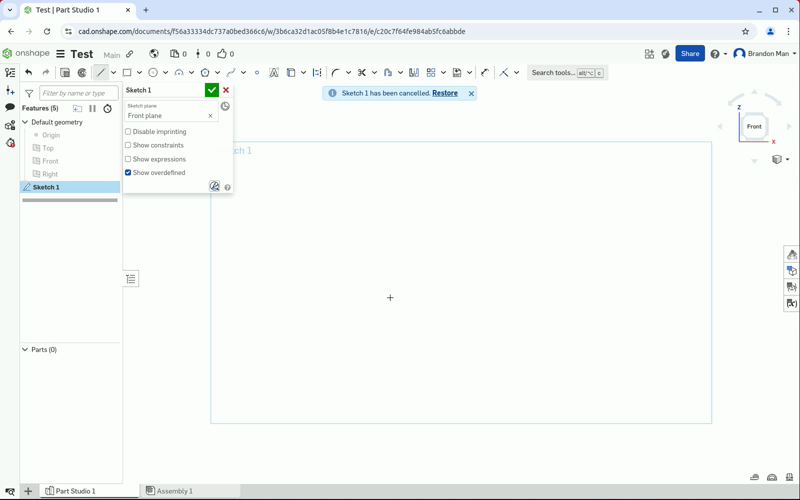
click(390, 297)
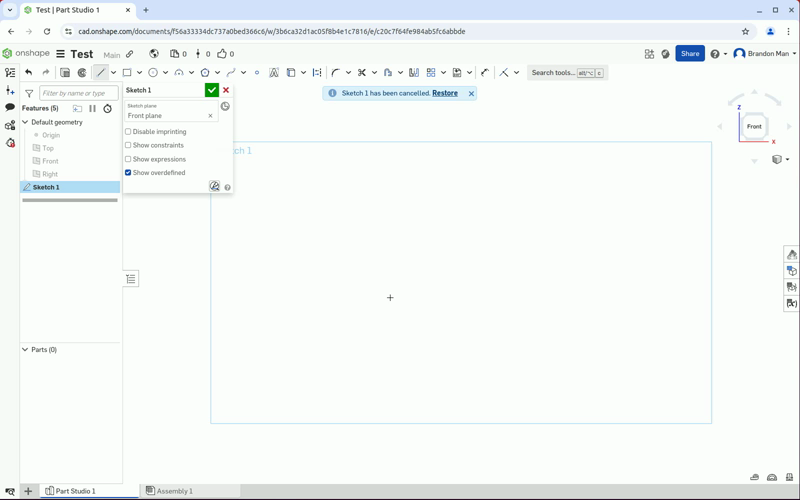
key_up(shift)
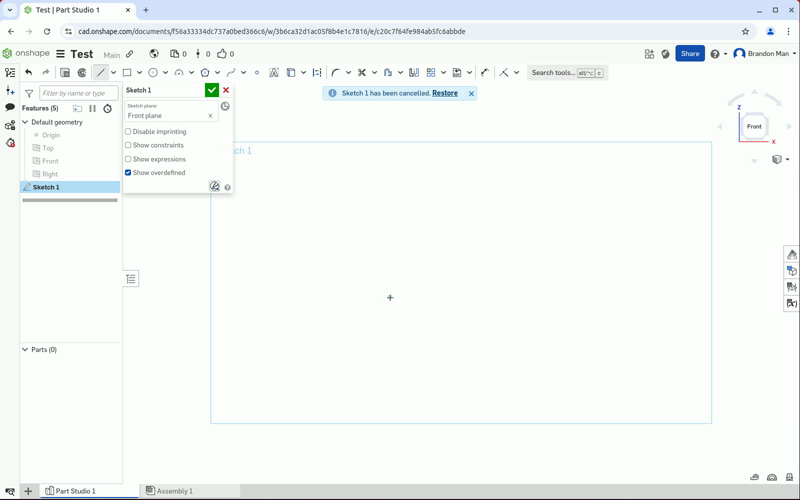
key_down(shift)
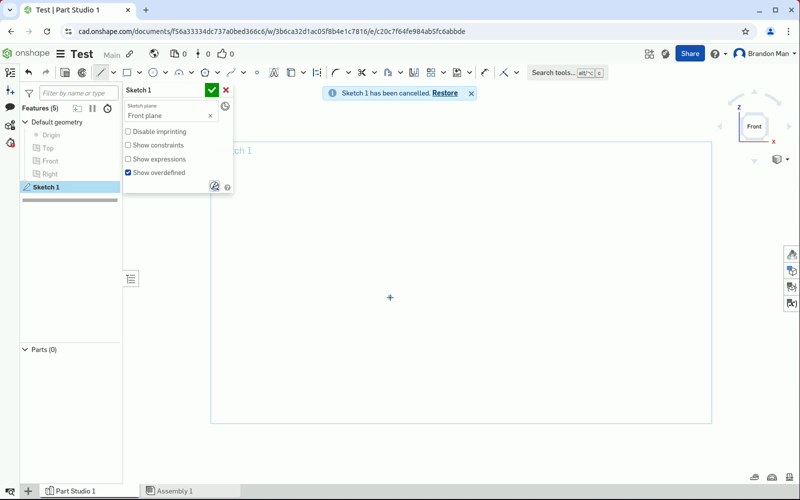
mouse_move(530, 297)
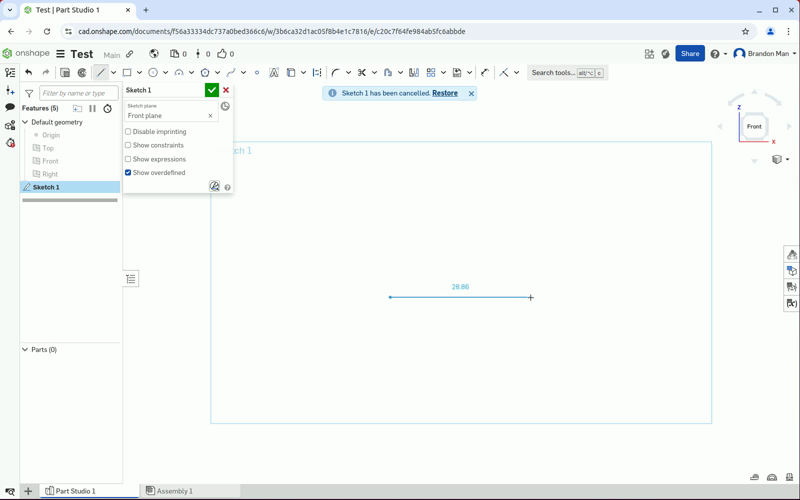
click(530, 297)
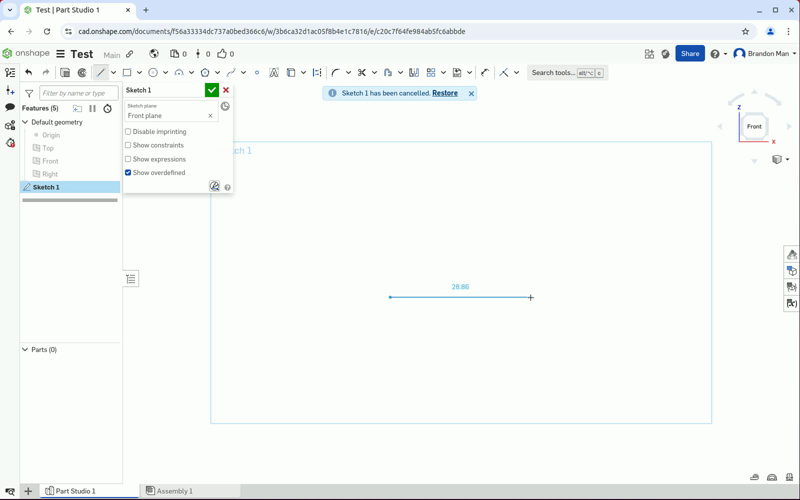
key_up(shift)
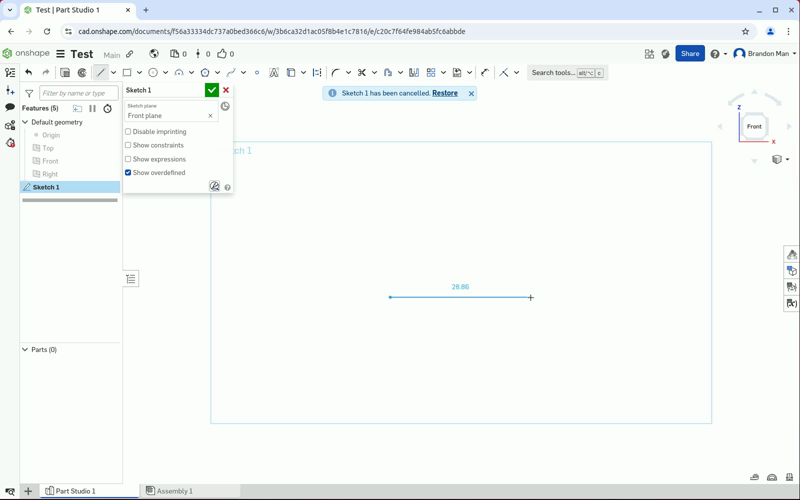
key_down(shift)
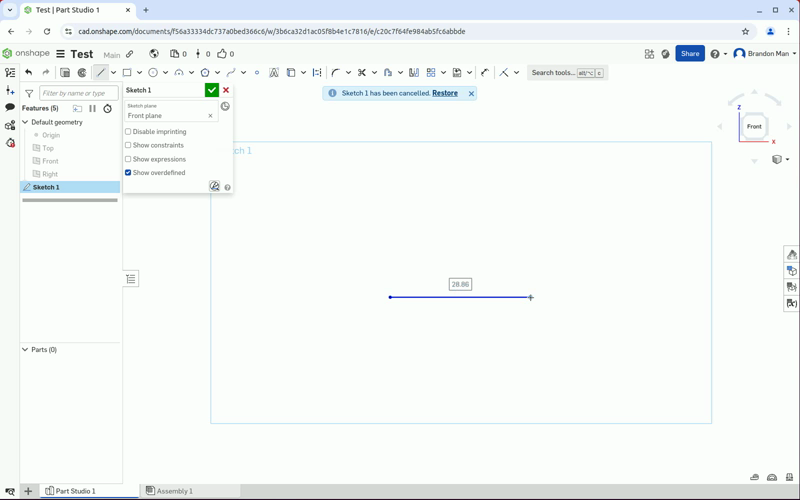
mouse_move(560, 297)
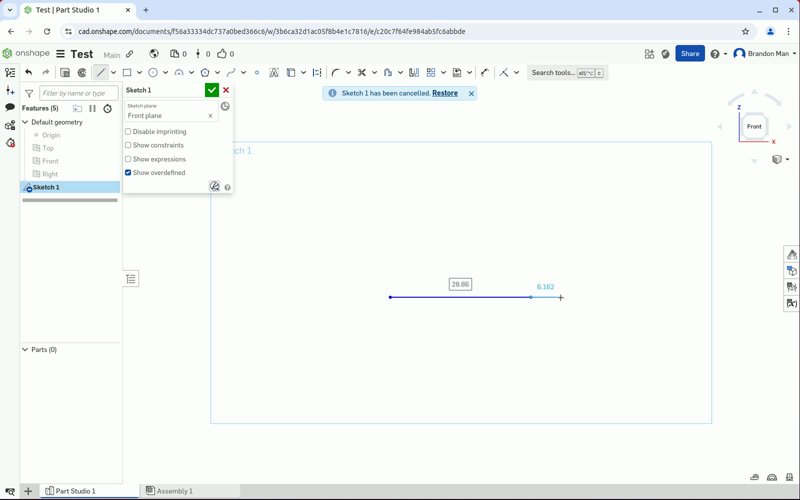
mouse_move(530, 240)
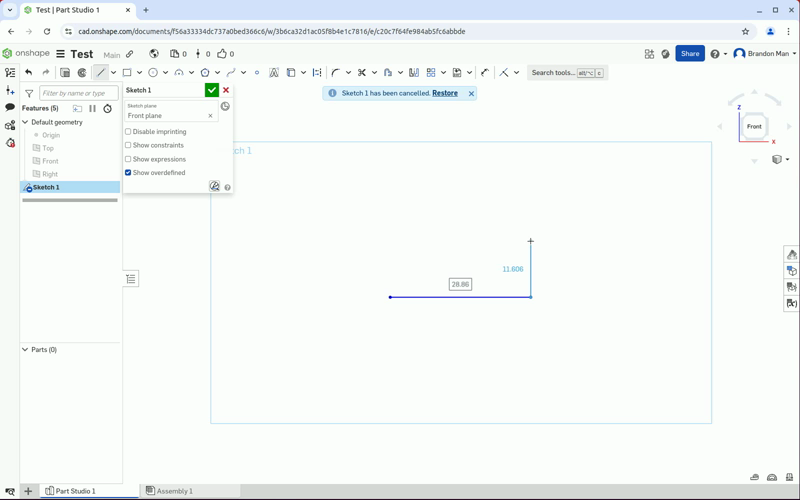
click(530, 240)
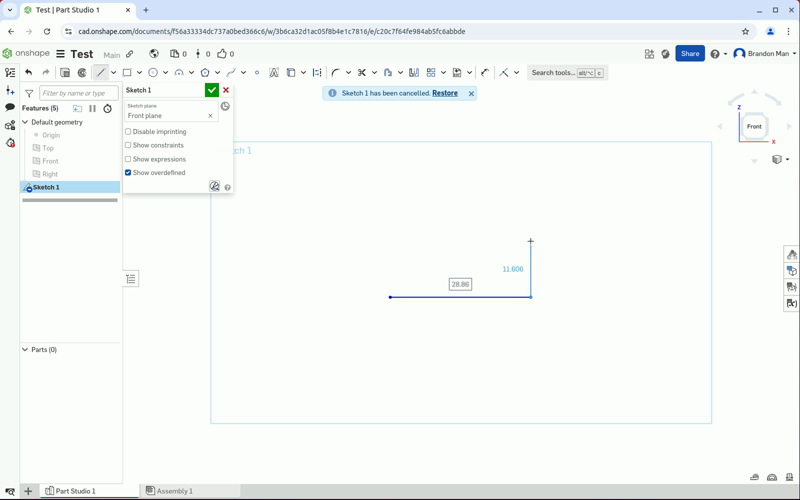
key_up(shift)
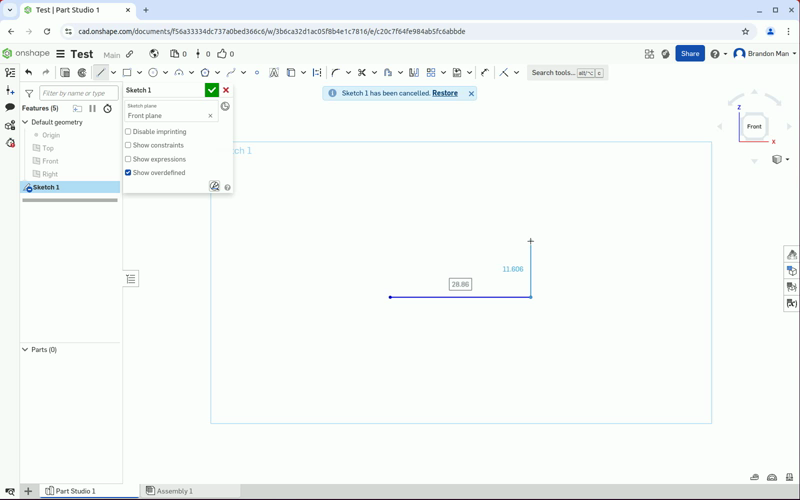
key_down(shift)
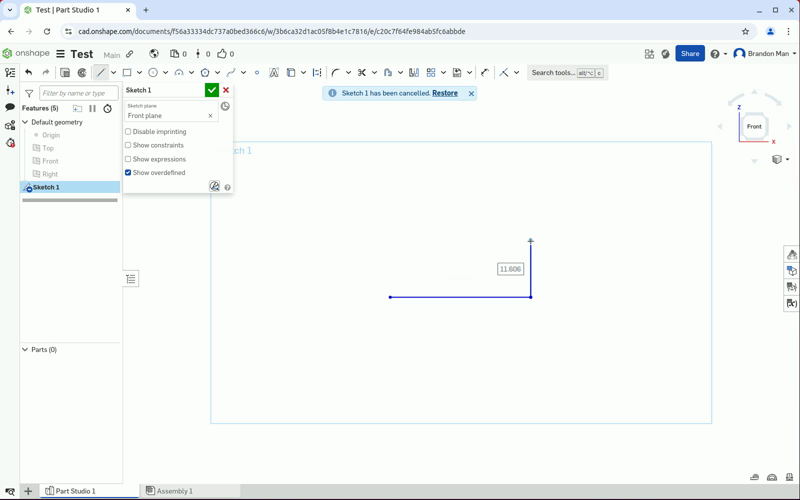
mouse_move(390, 240)
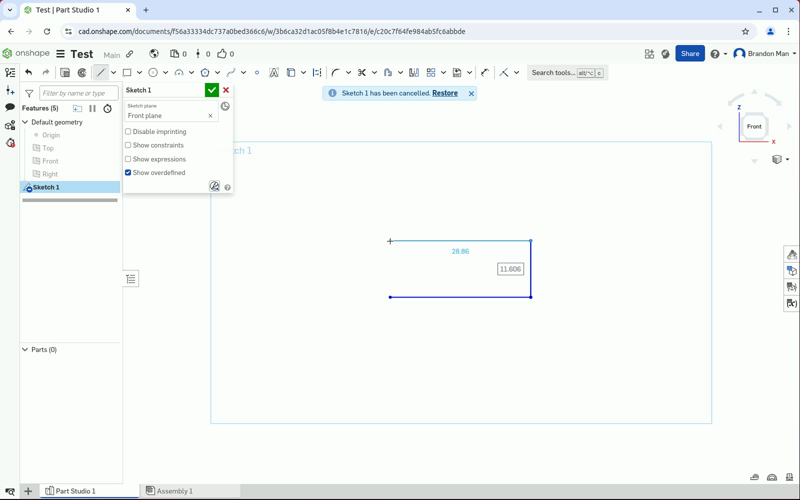
click(390, 240)
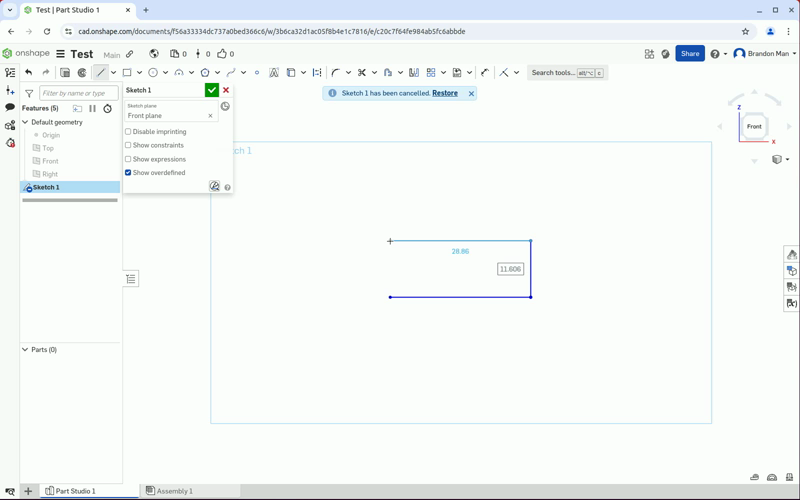
key_up(shift)
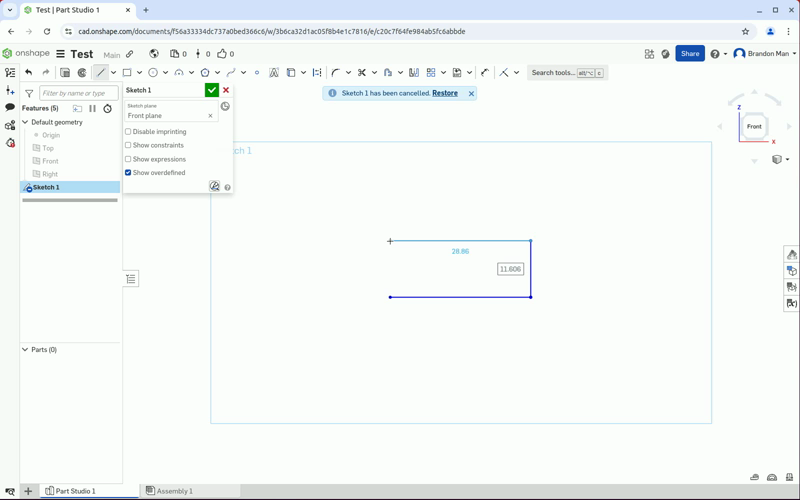
mouse_move(420, 240)
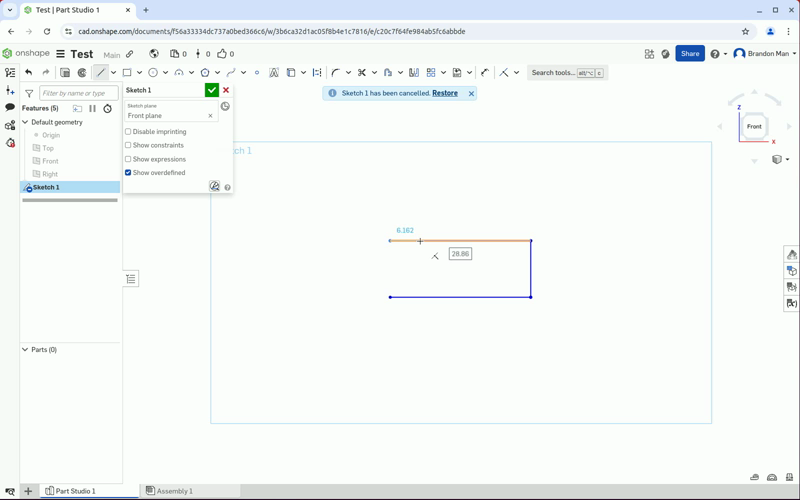
key_down(shift)
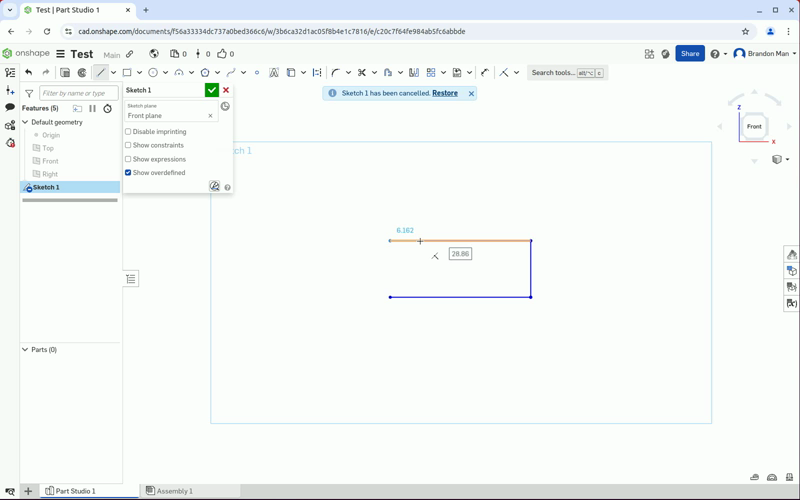
mouse_move(390, 297)
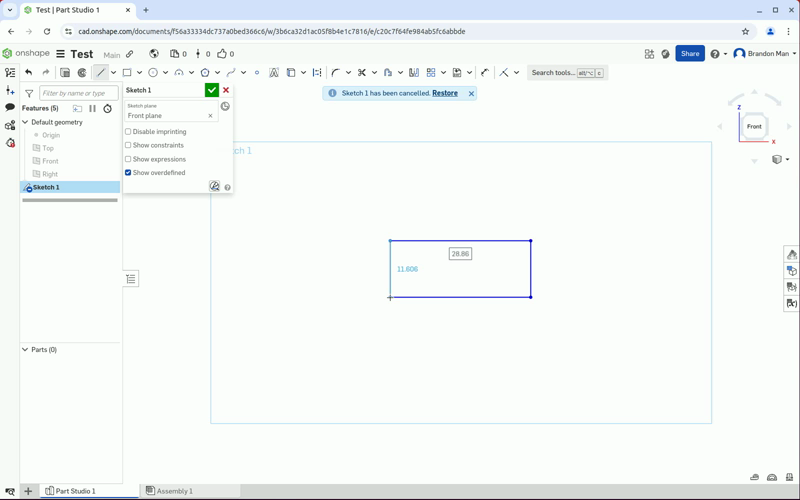
key_up(shift)
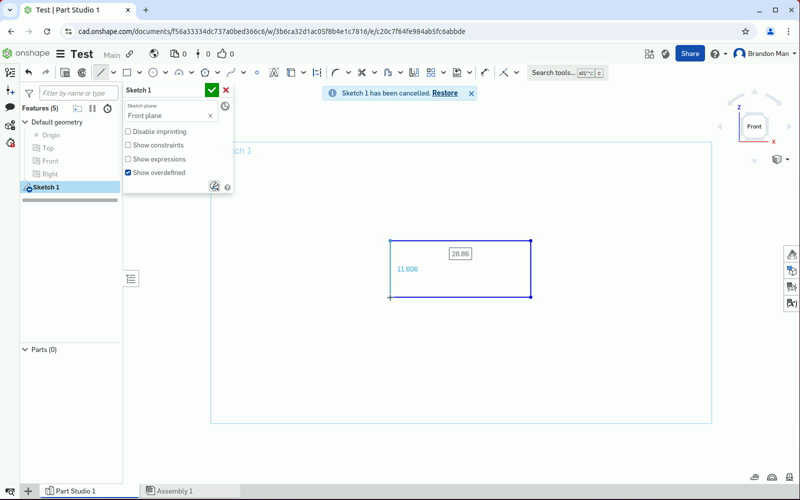
click(390, 297)
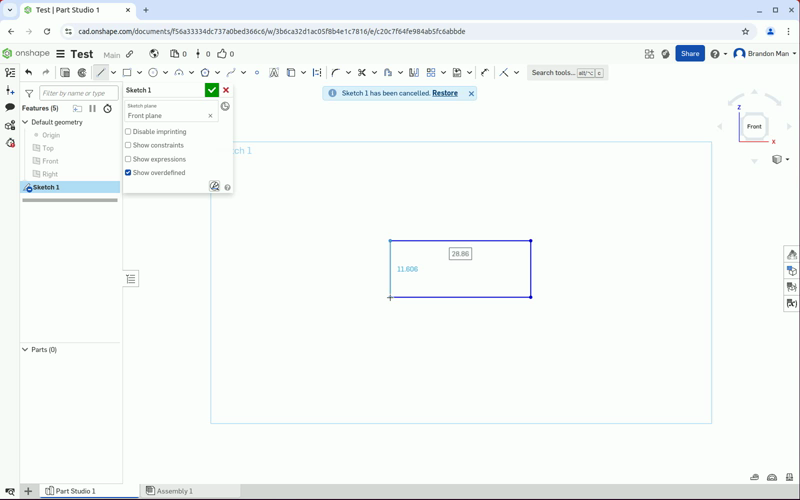
key(esc)
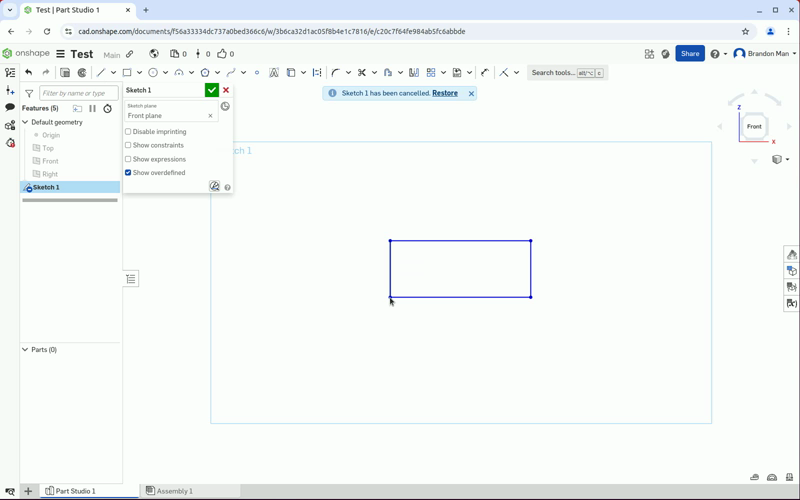
mouse_move(428, 266)
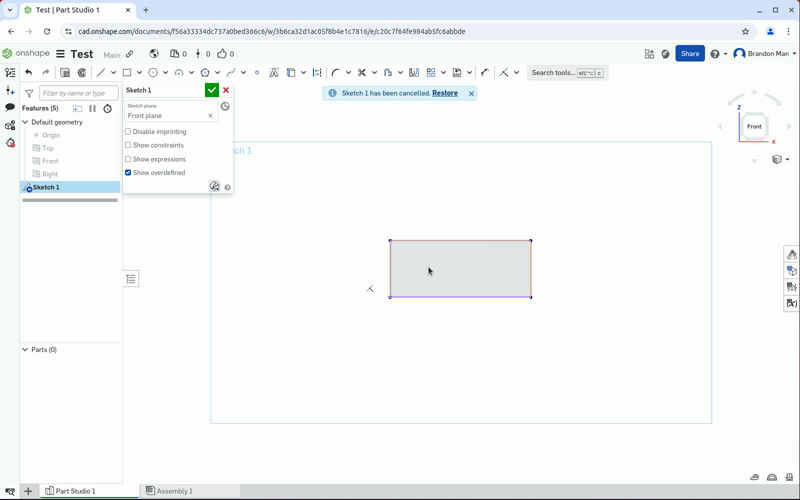
click(428, 266)
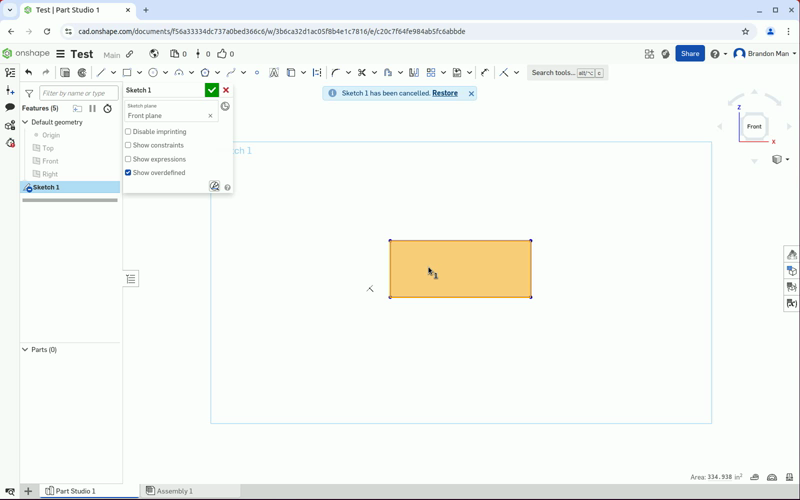
mouse_move(73, 352)
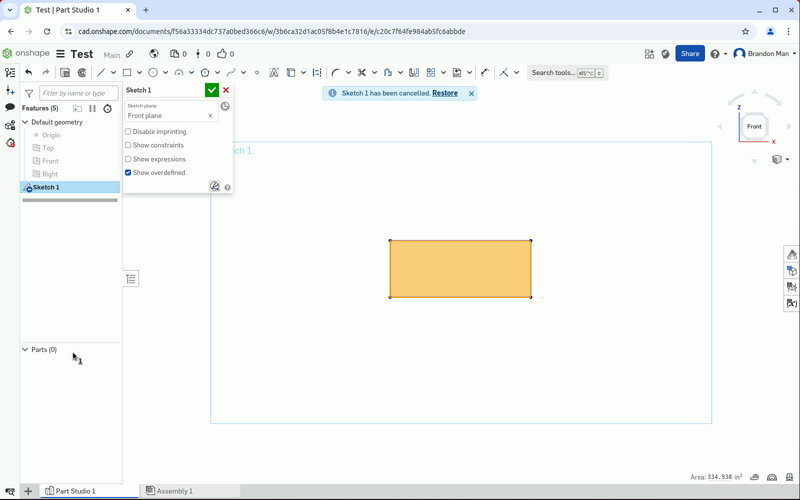
key(shift+y)
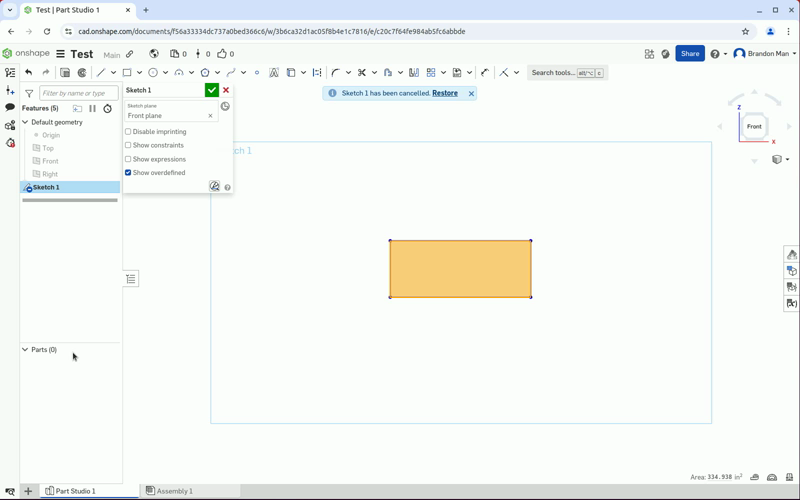
key(shift+e)
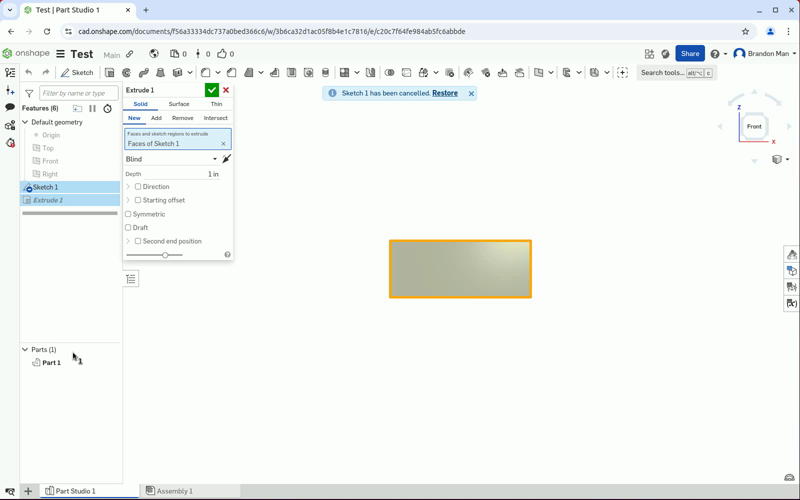
mouse_move(143, 106)
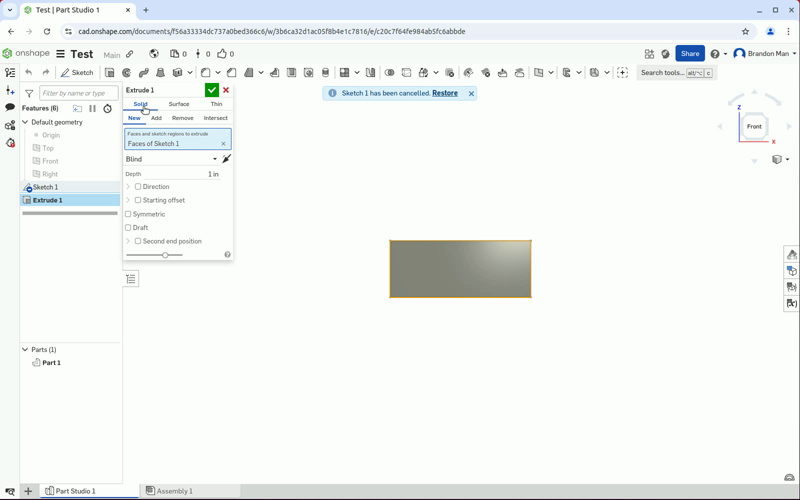
click(143, 106)
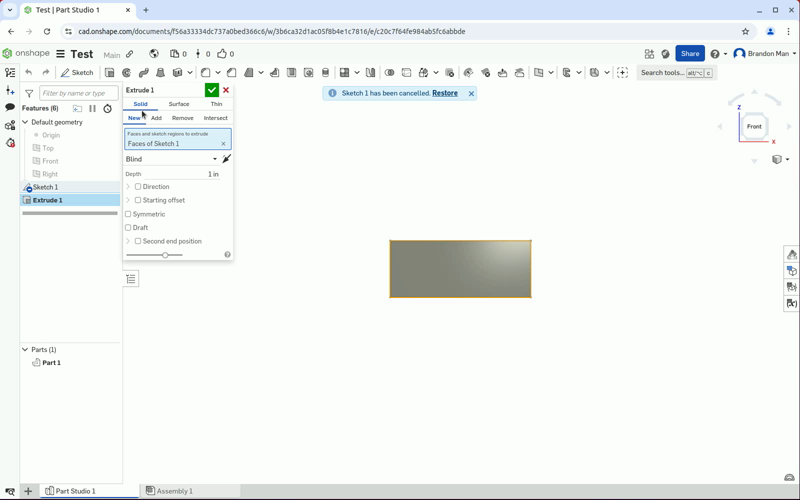
mouse_move(137, 120)
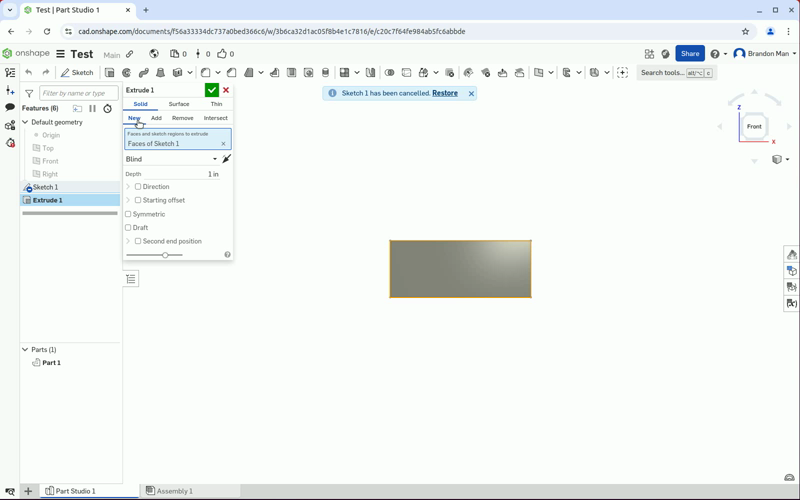
click(137, 120)
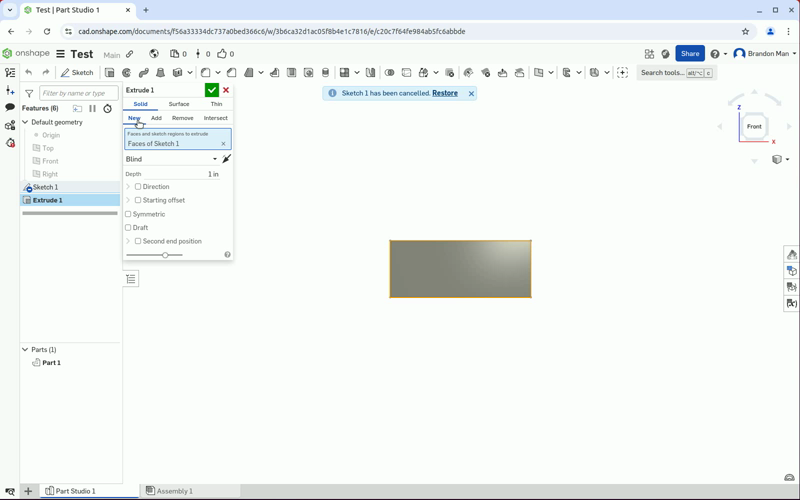
key(tab, 4)
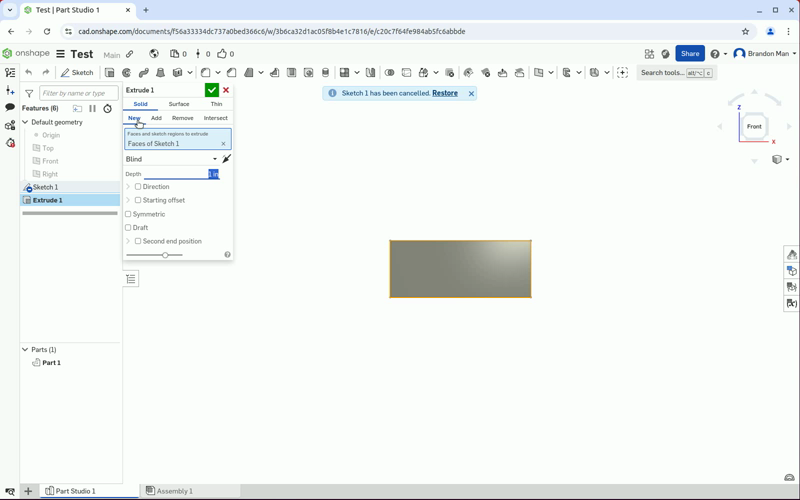
text(23.108)
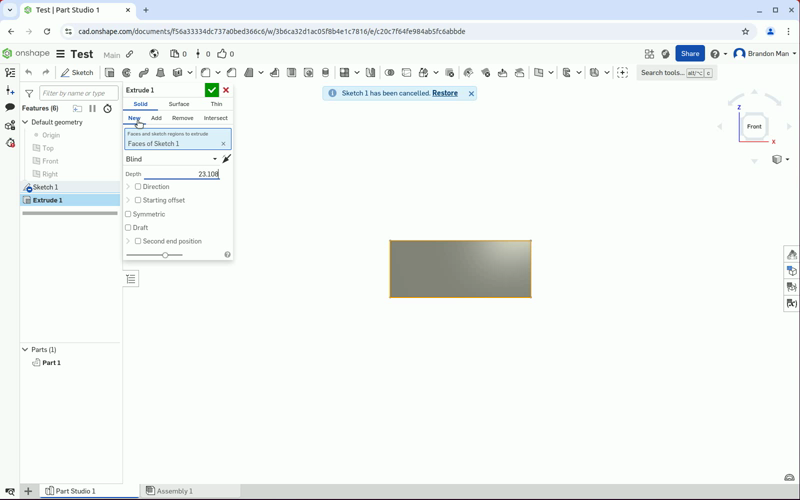
key(enter)
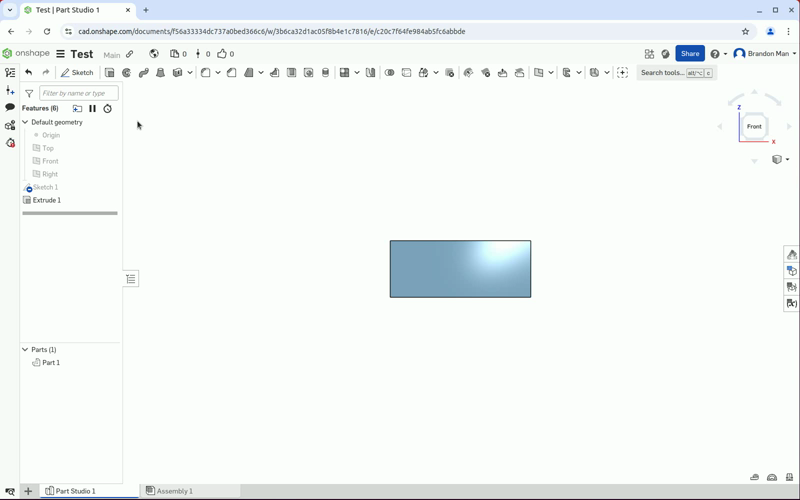
key(shift+h)
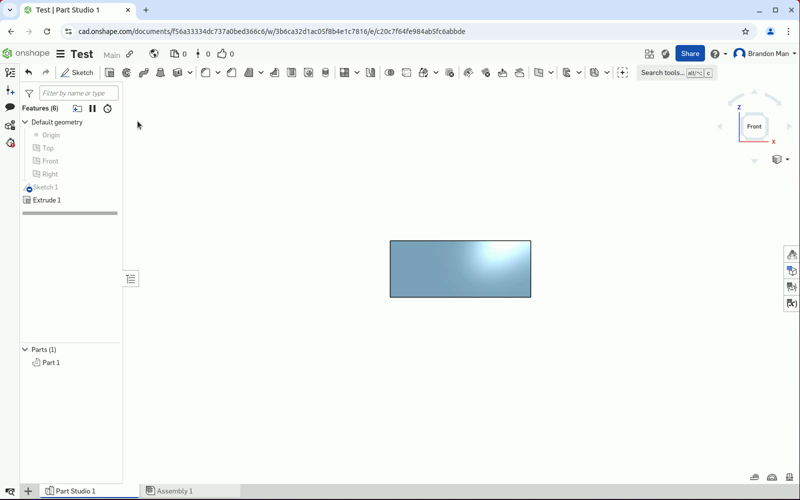
key(shift+h)
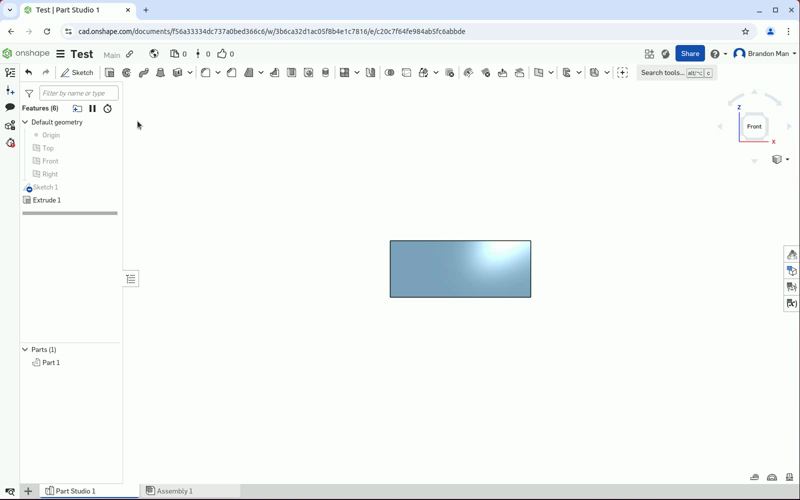
mouse_move(73, 189)
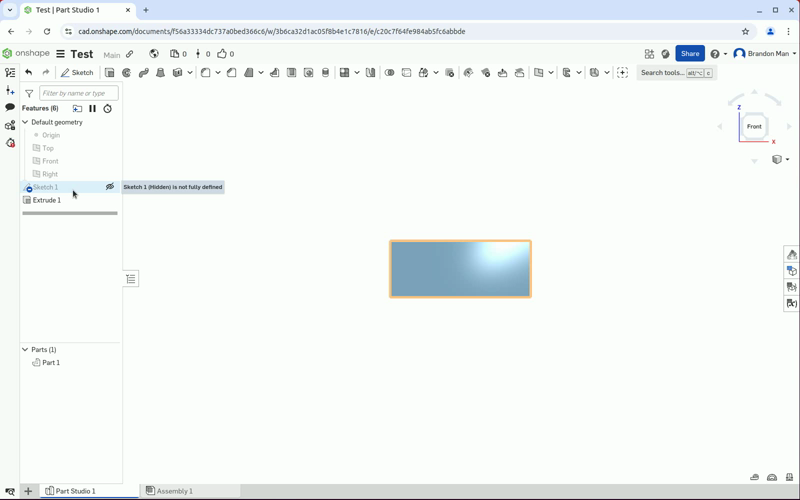
click(73, 189)
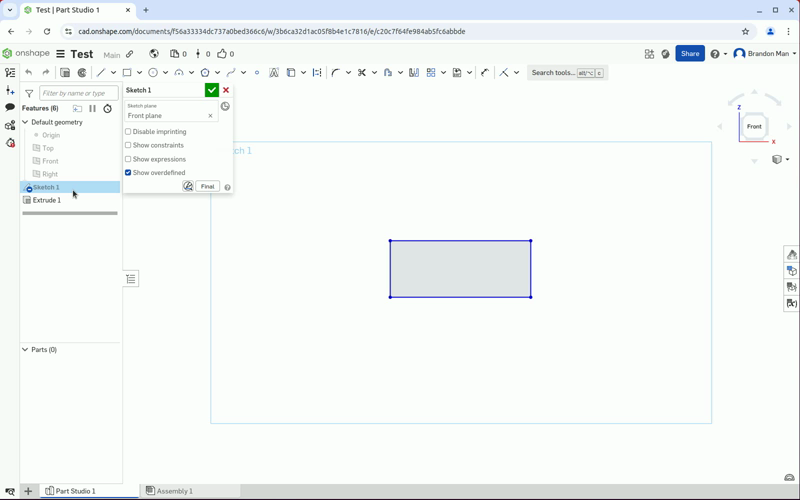
mouse_move(229, 92)
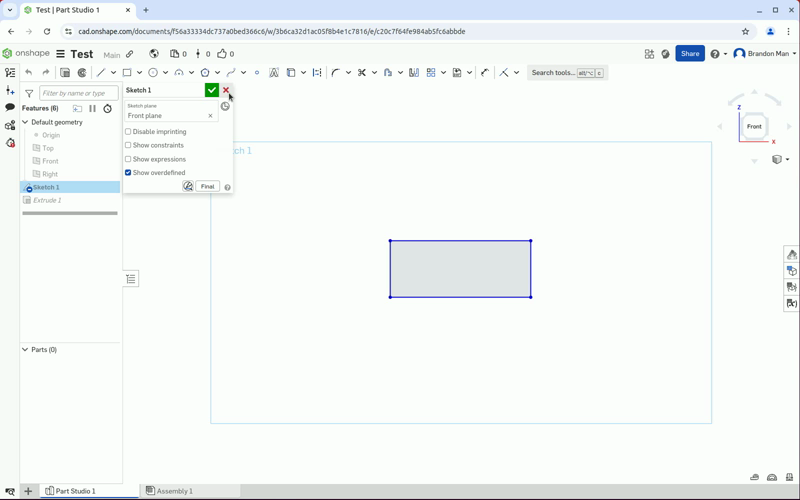
click(229, 92)
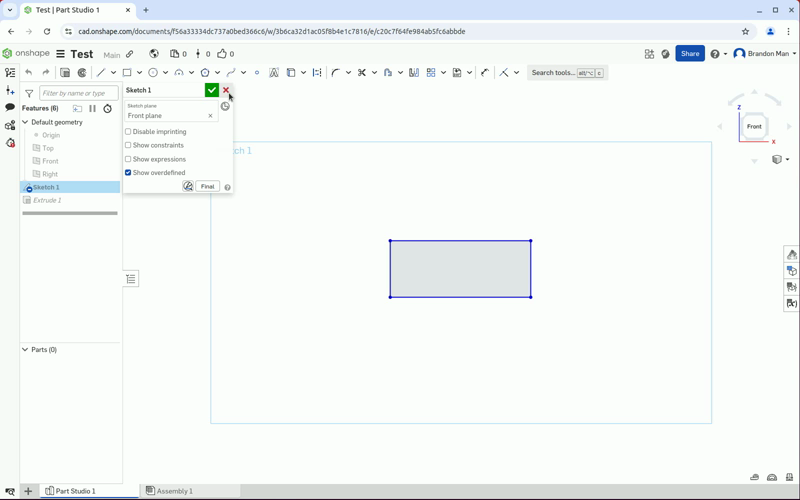
key(shift+s)
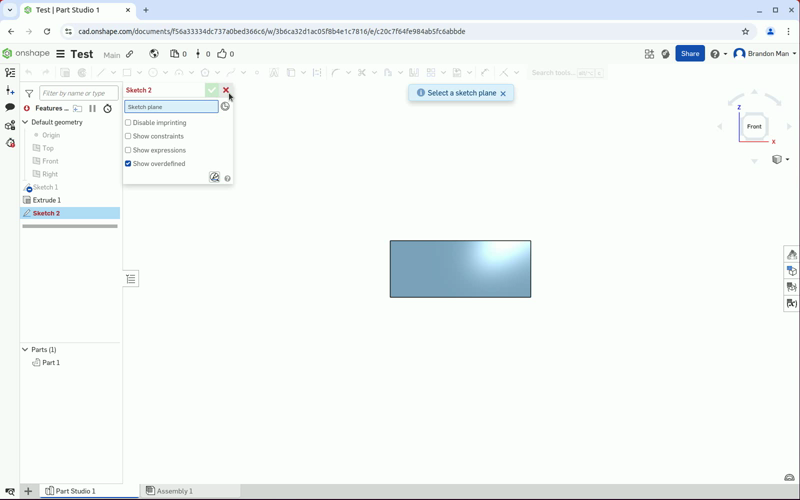
mouse_move(73, 163)
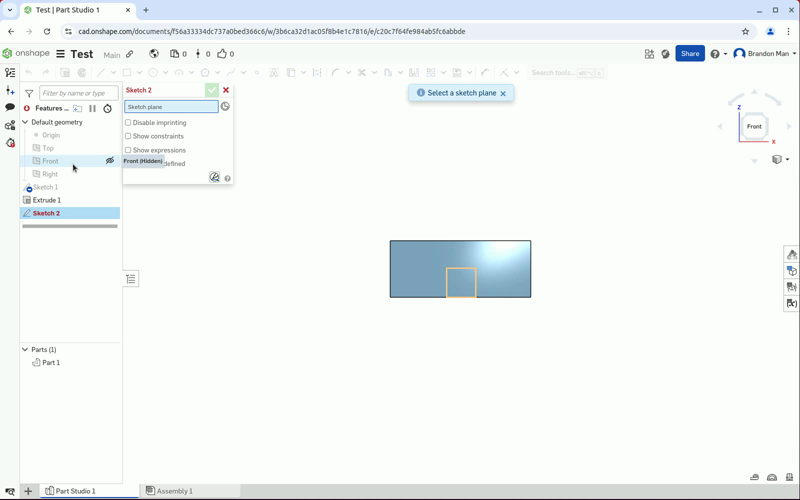
click(73, 163)
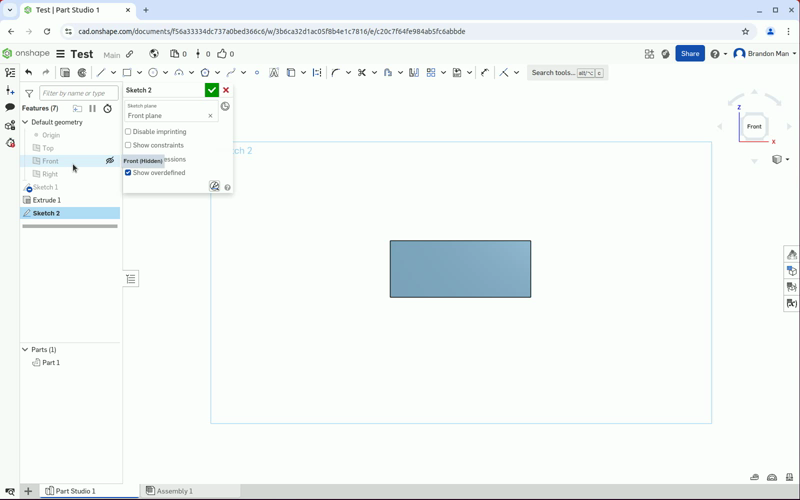
mouse_move(73, 352)
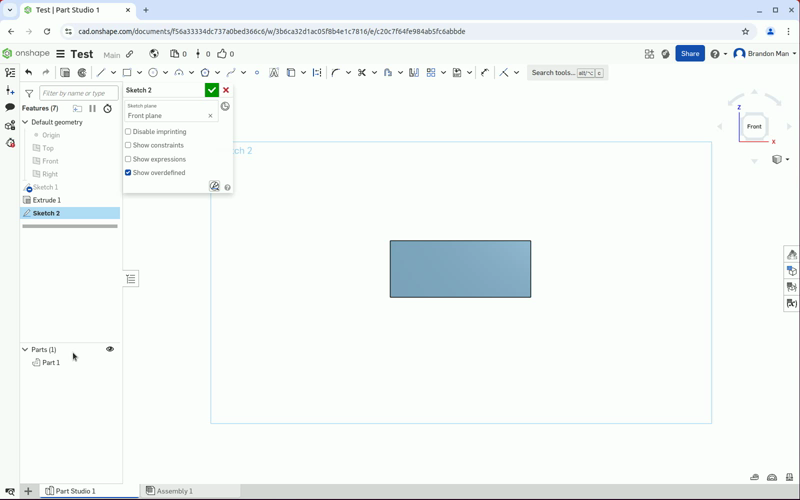
key(y)
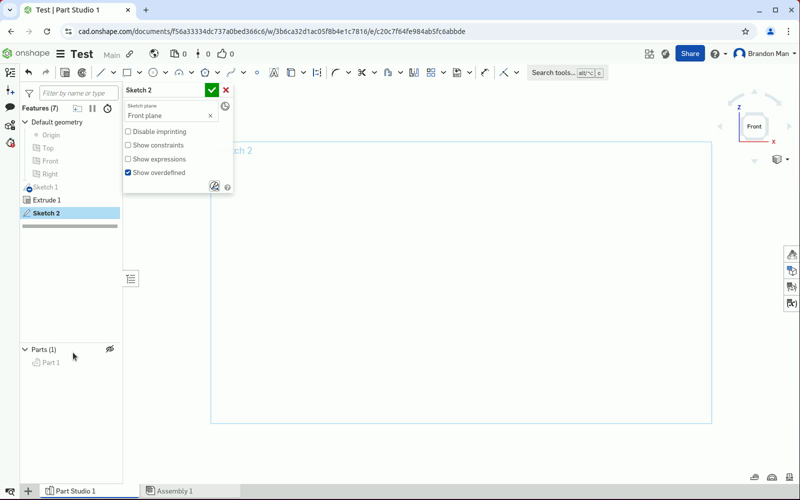
key(l)
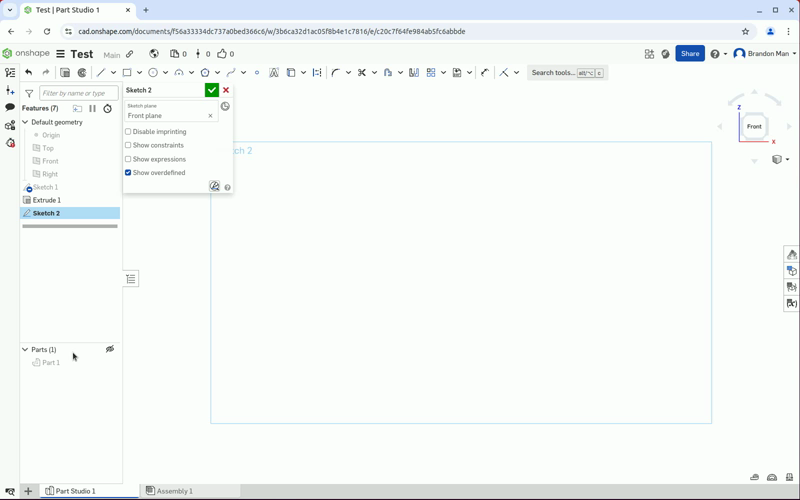
key_down(shift)
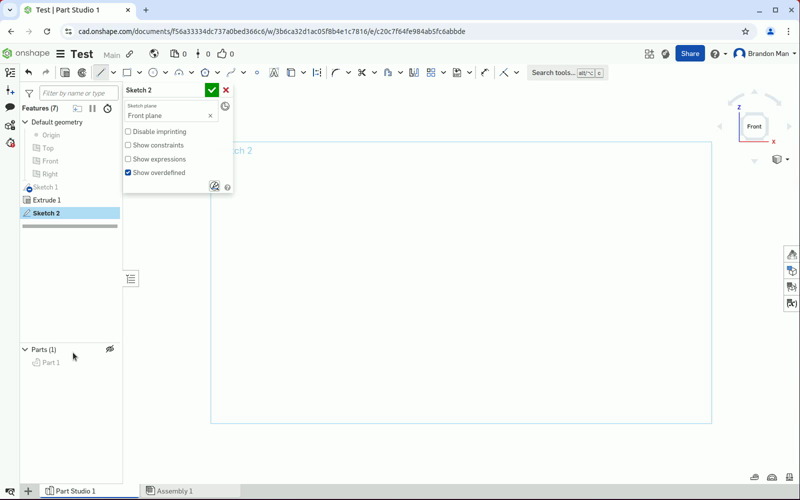
mouse_move(362, 325)
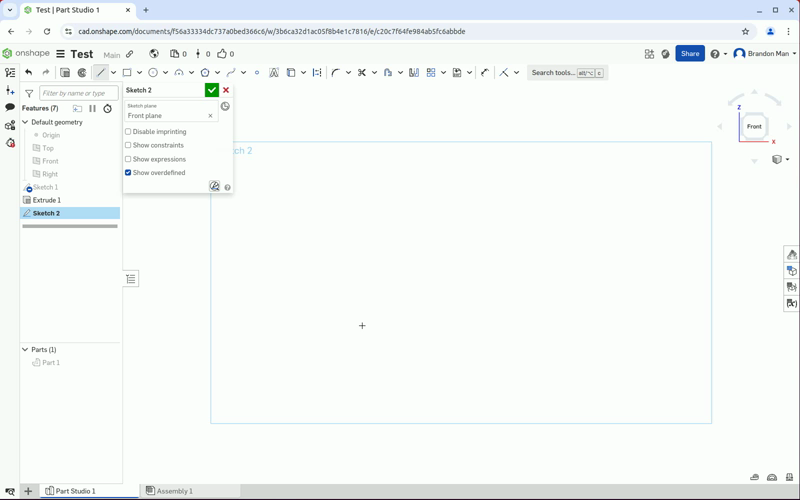
click(362, 325)
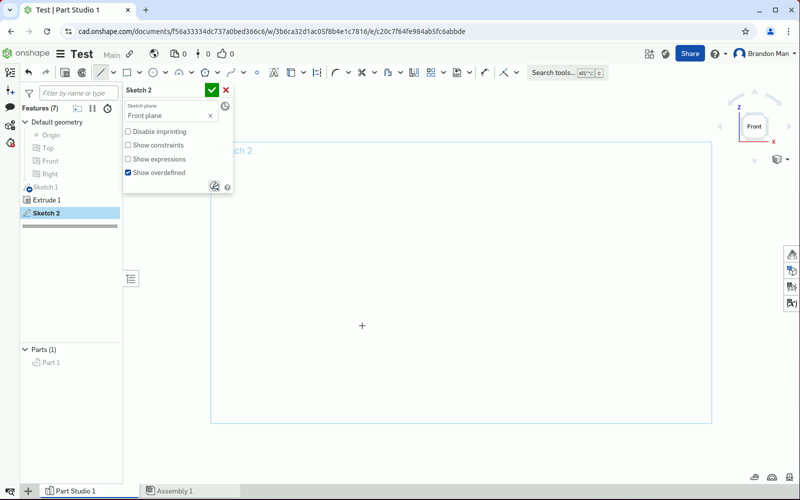
key_up(shift)
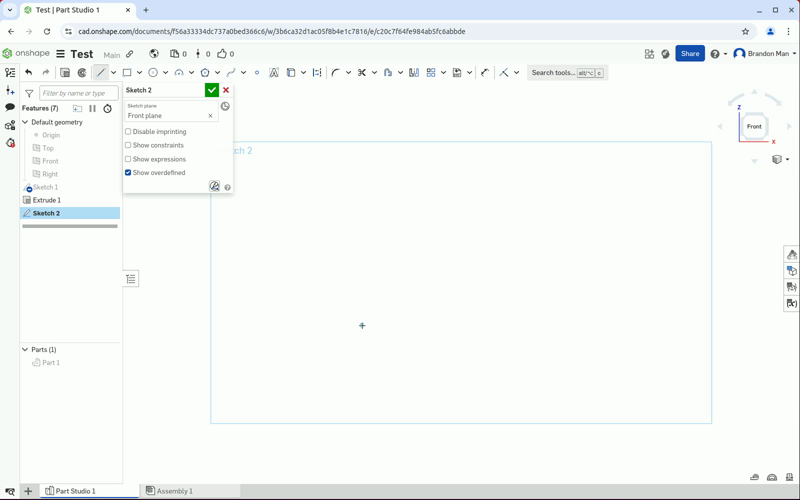
key_down(shift)
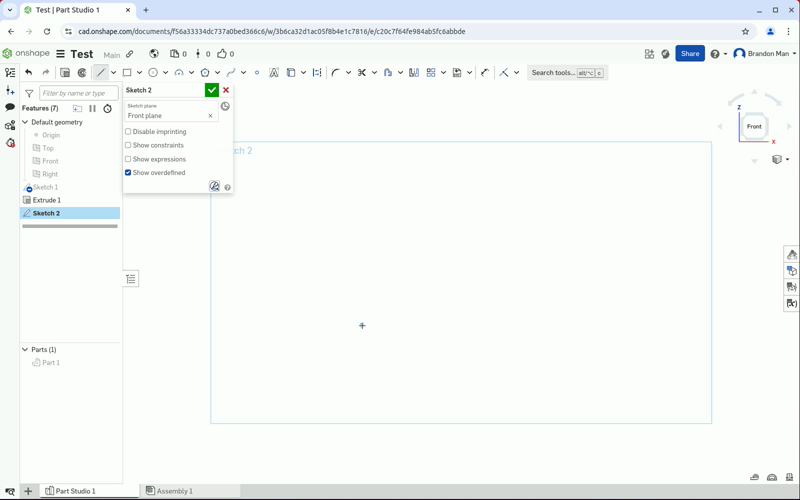
mouse_move(558, 325)
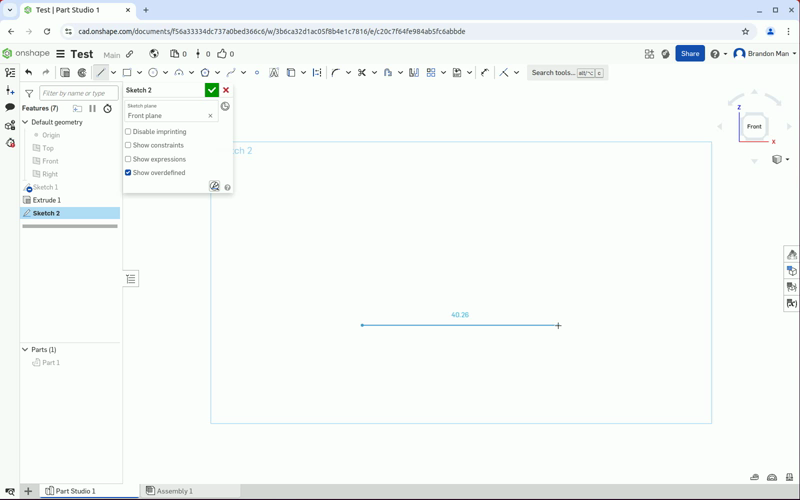
click(558, 325)
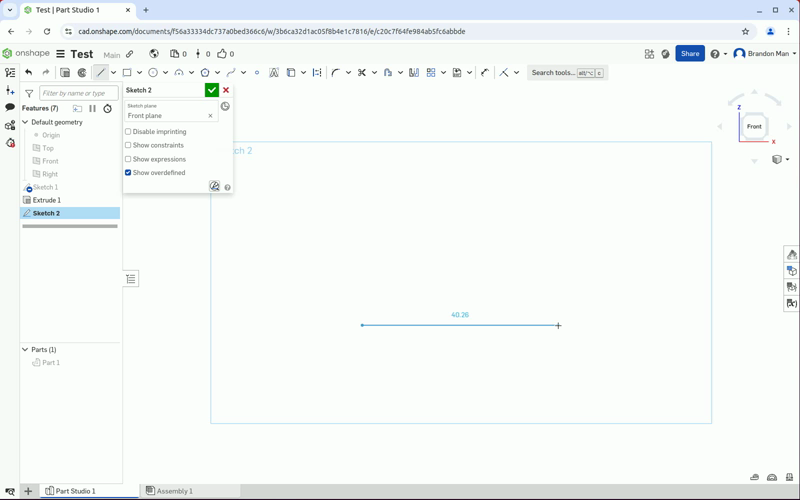
key_up(shift)
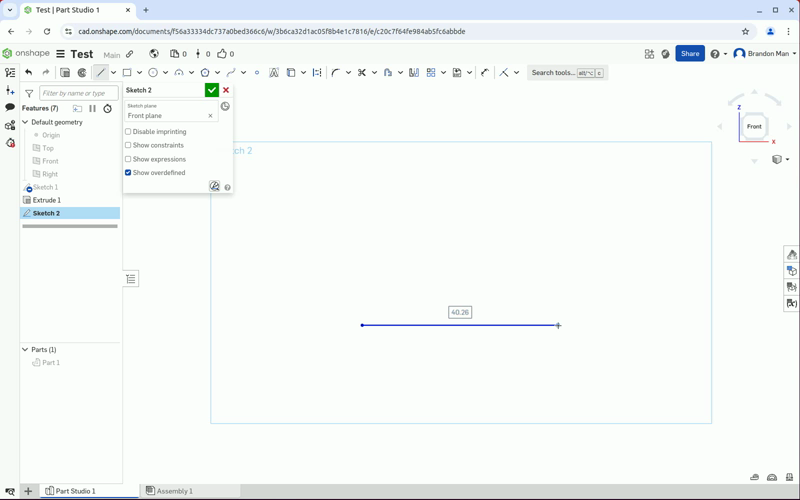
key_down(shift)
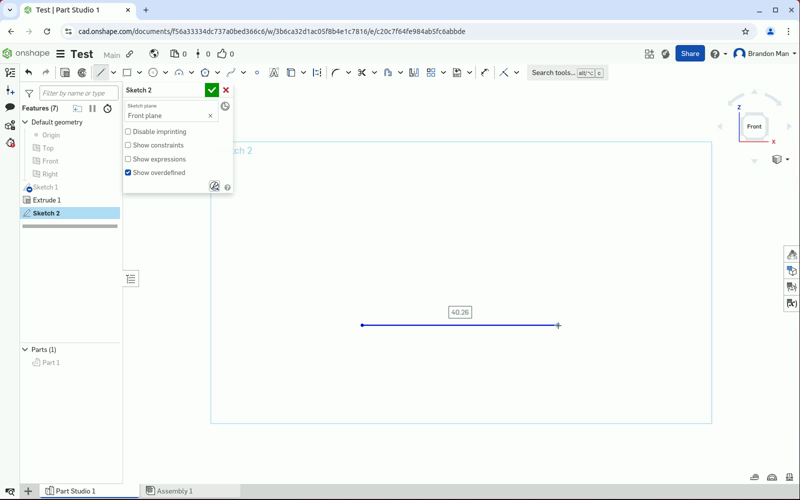
mouse_move(558, 240)
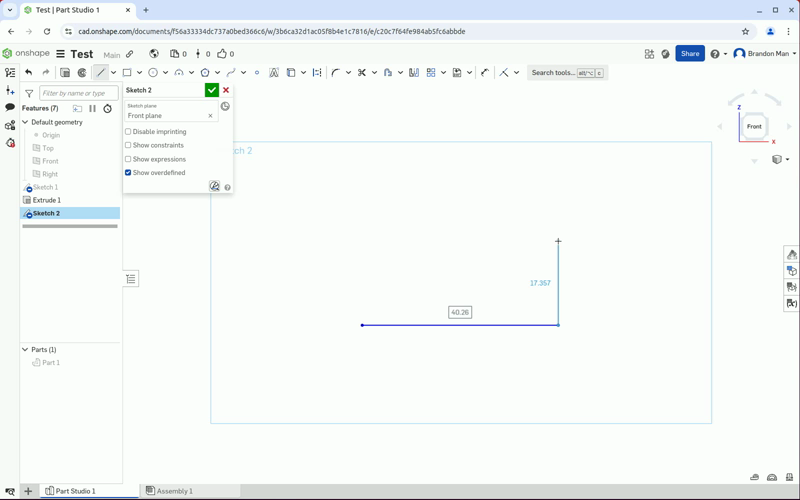
click(558, 240)
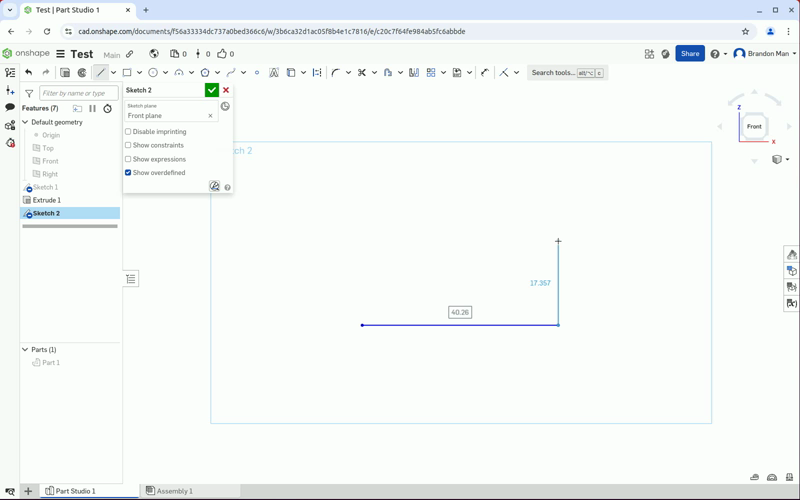
key_up(shift)
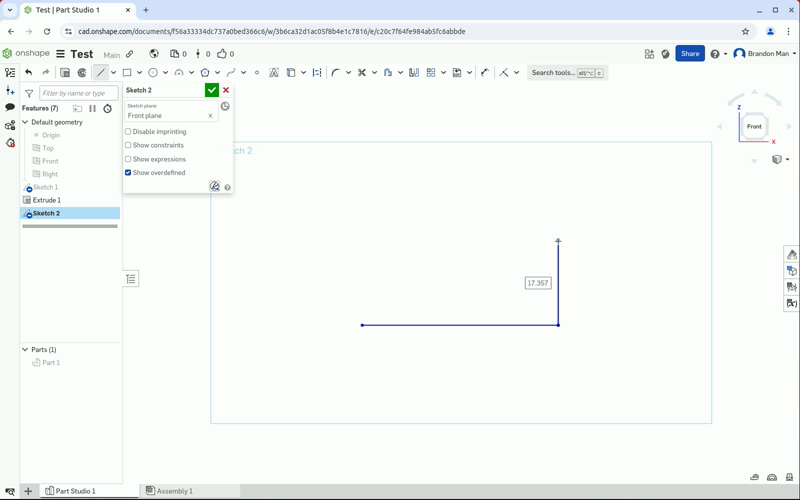
key_down(shift)
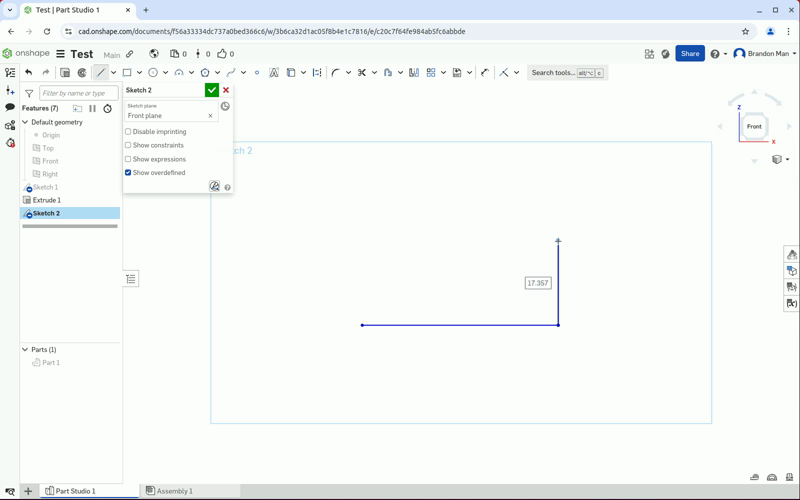
mouse_move(588, 240)
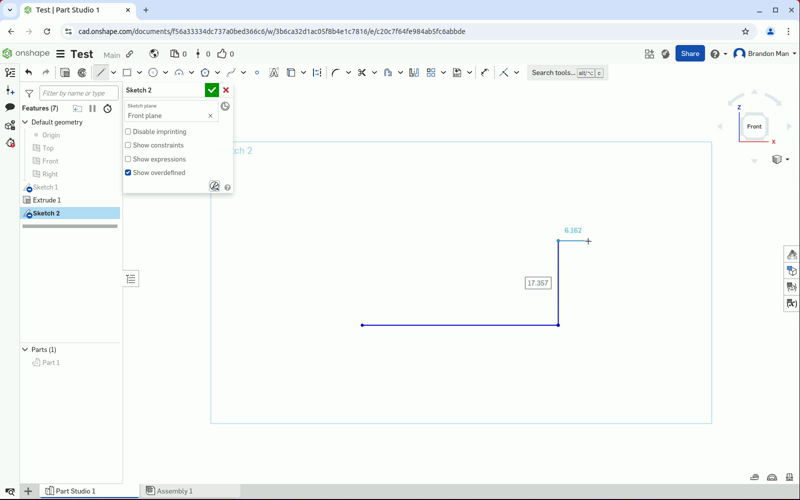
mouse_move(529, 240)
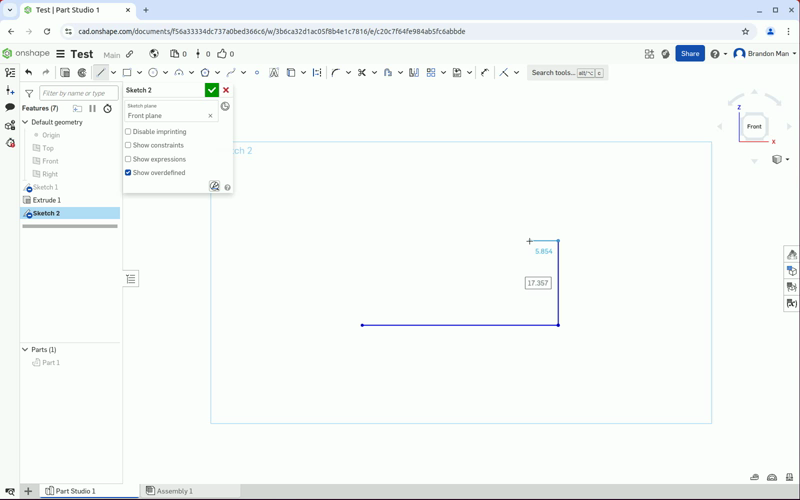
click(529, 240)
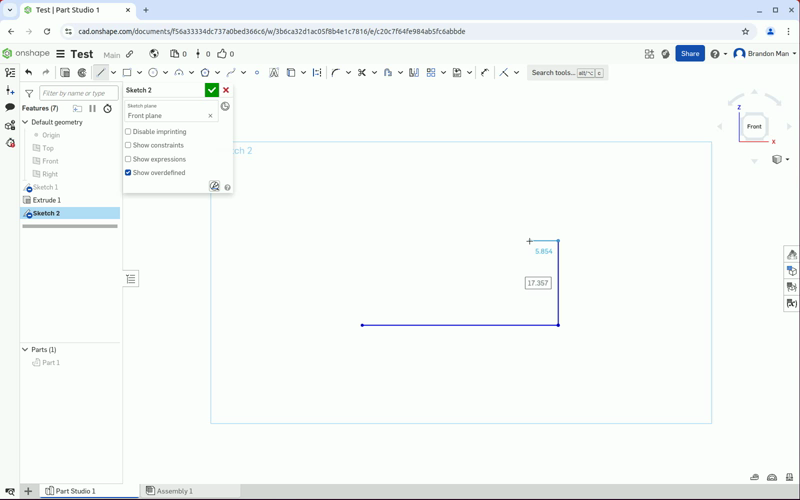
key_up(shift)
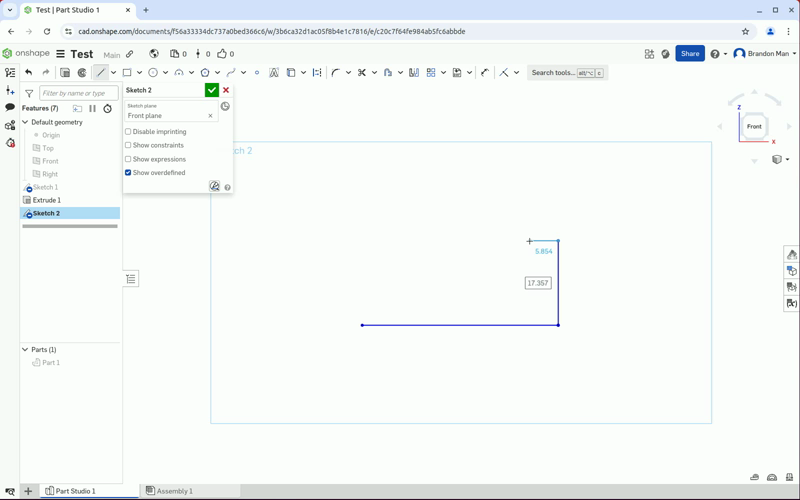
key_down(shift)
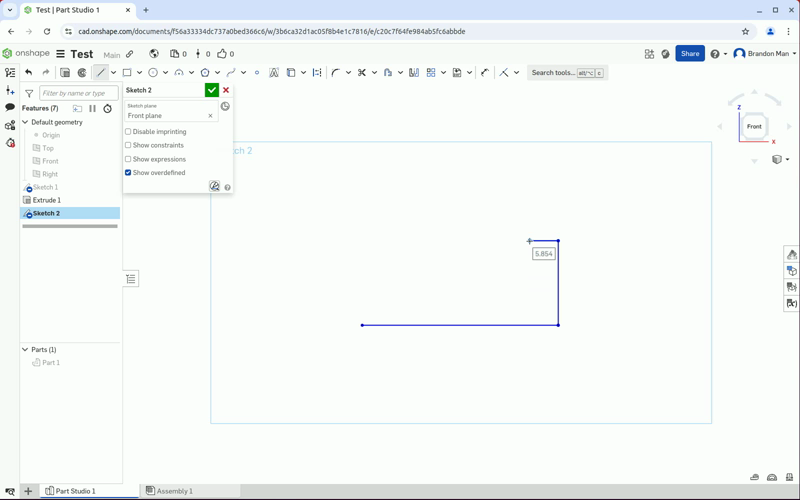
mouse_move(559, 240)
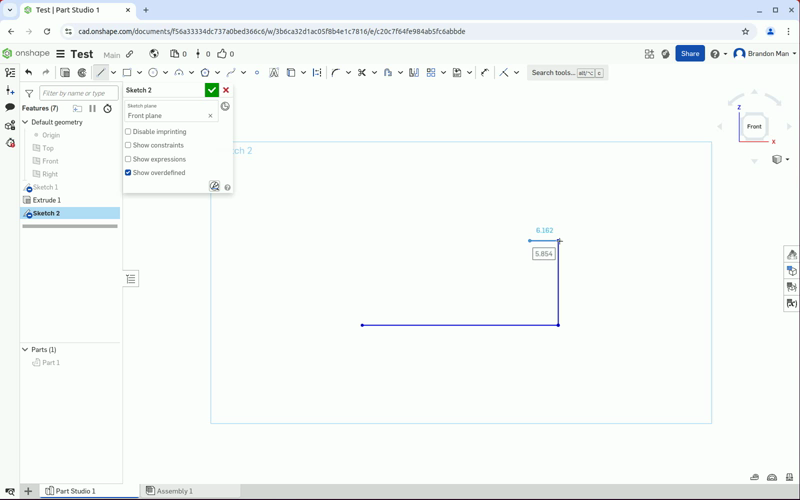
mouse_move(529, 296)
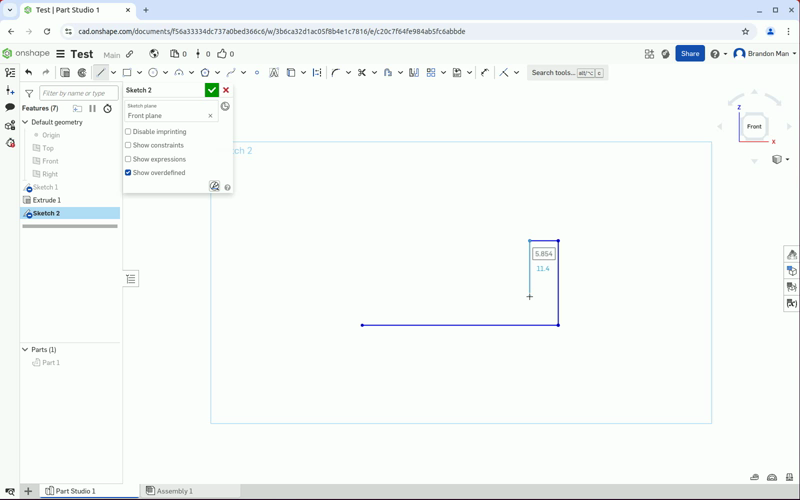
click(529, 296)
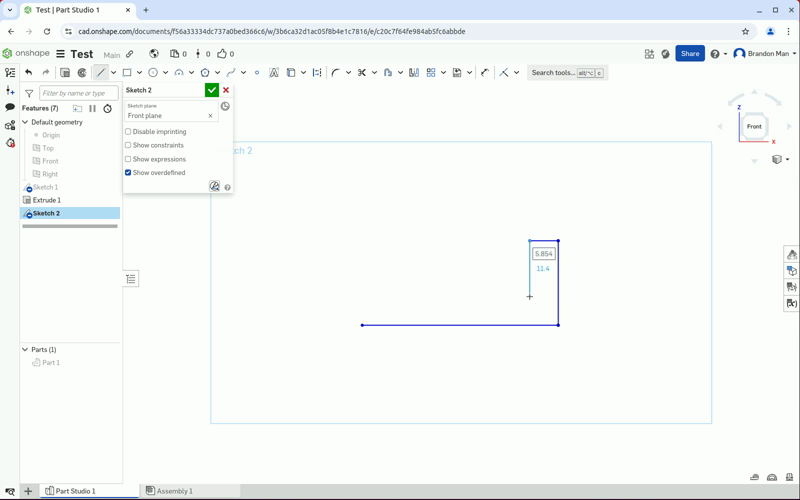
key_up(shift)
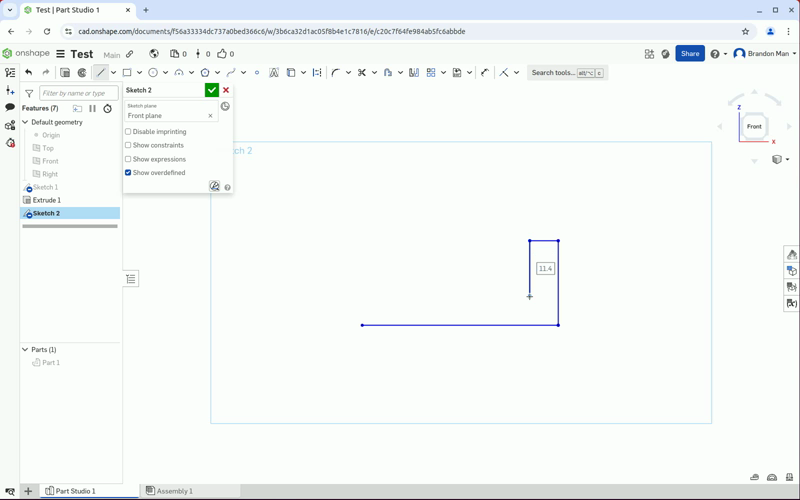
key_down(shift)
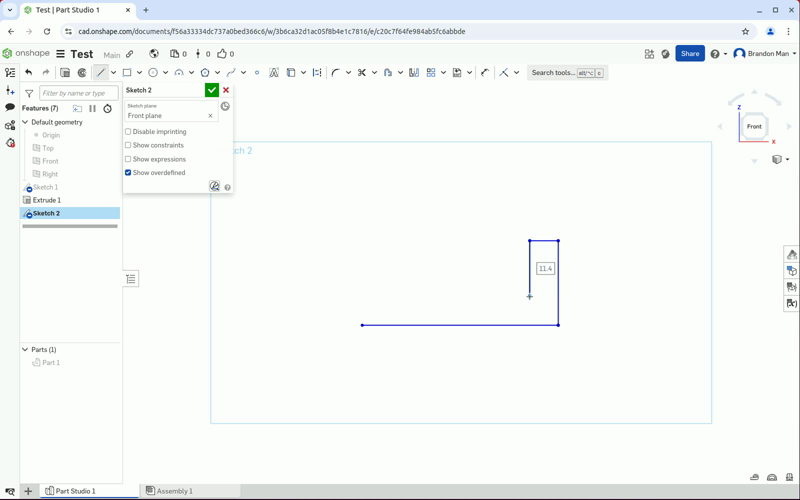
mouse_move(391, 296)
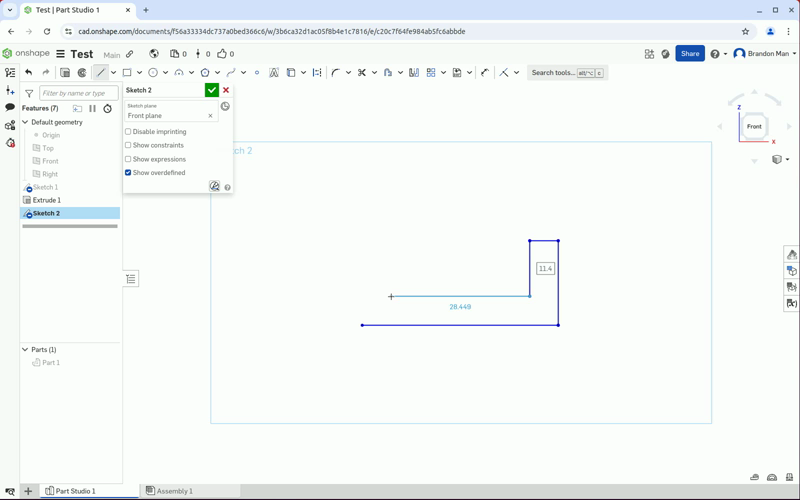
click(391, 296)
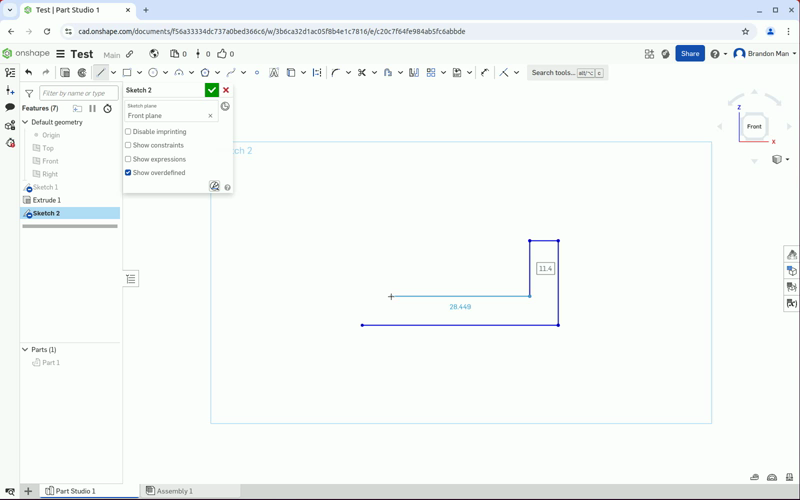
key_up(shift)
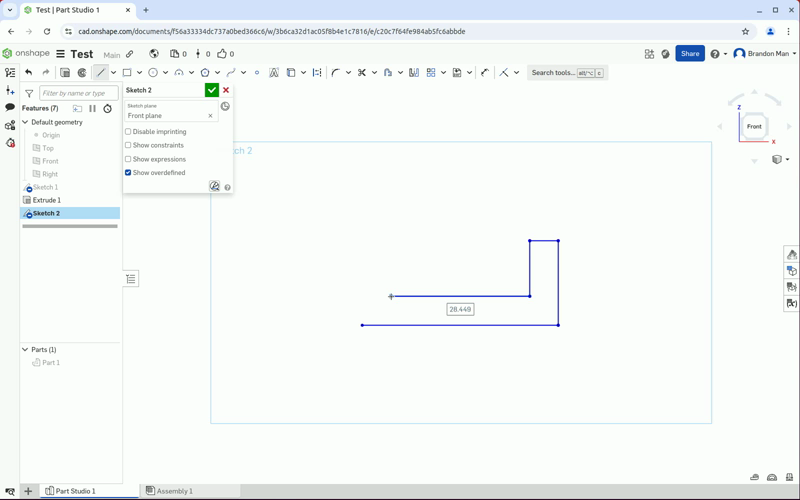
key_down(shift)
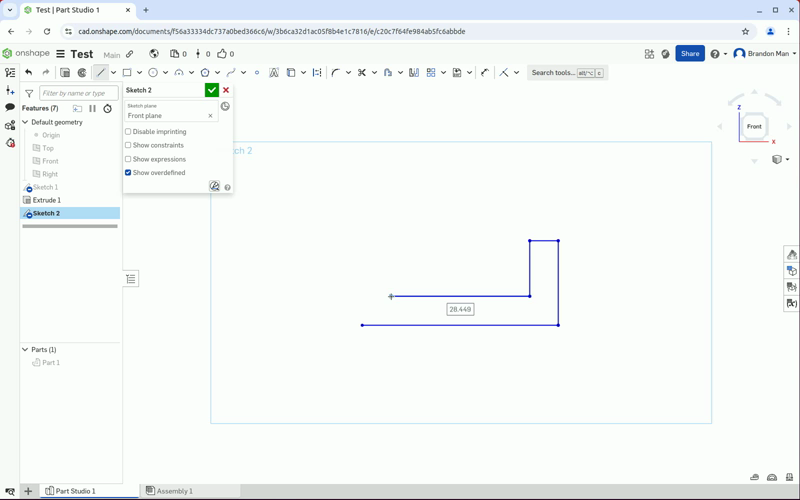
mouse_move(421, 296)
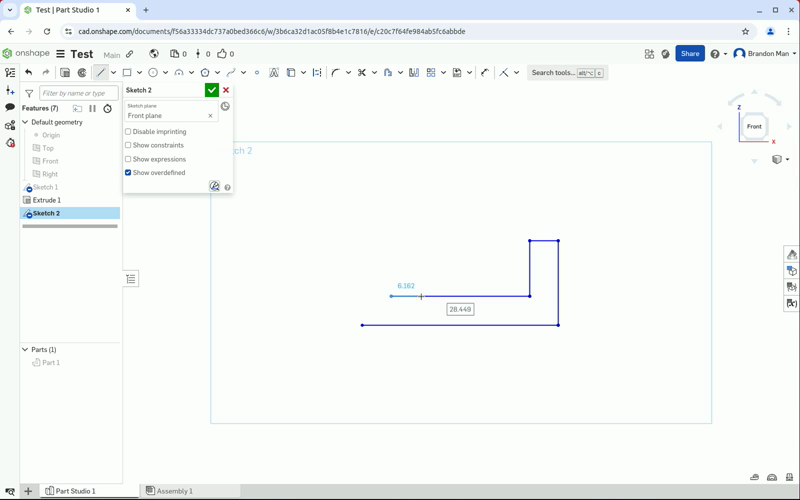
mouse_move(391, 240)
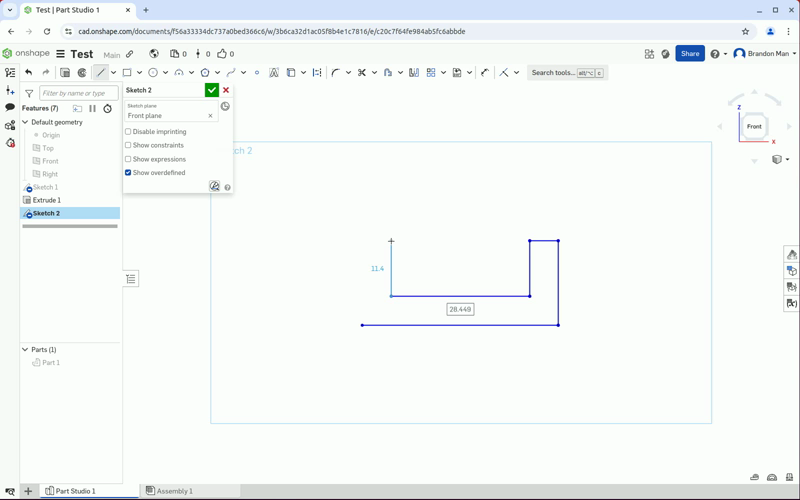
click(391, 240)
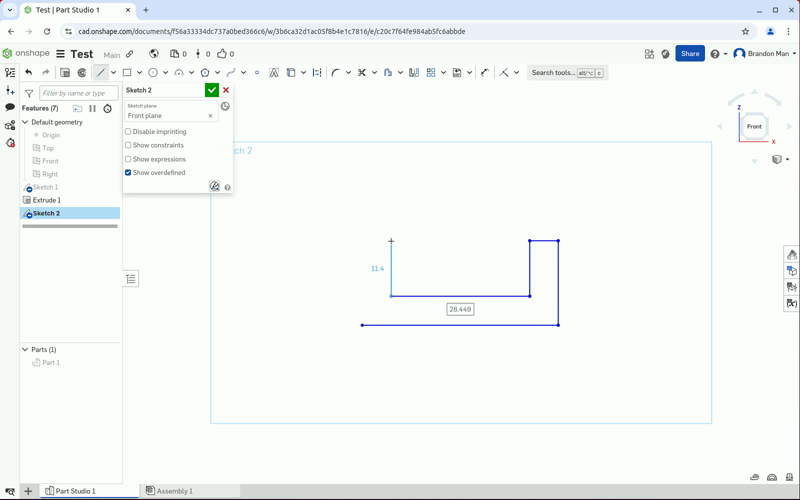
key_up(shift)
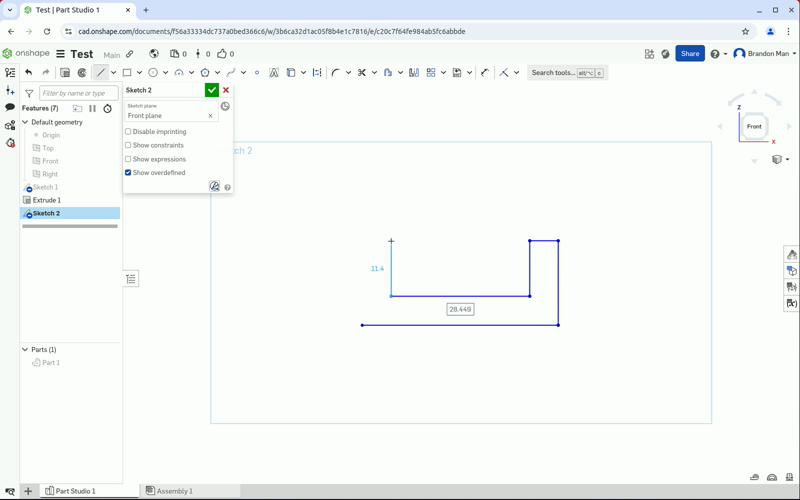
key_down(shift)
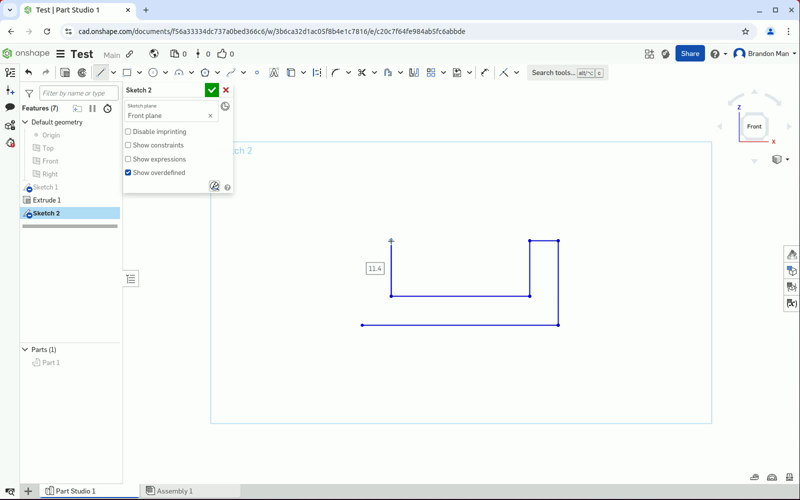
mouse_move(421, 240)
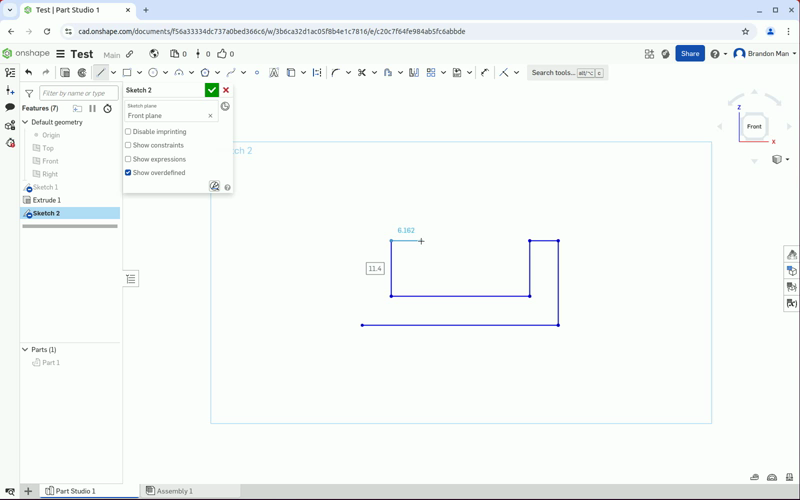
mouse_move(362, 240)
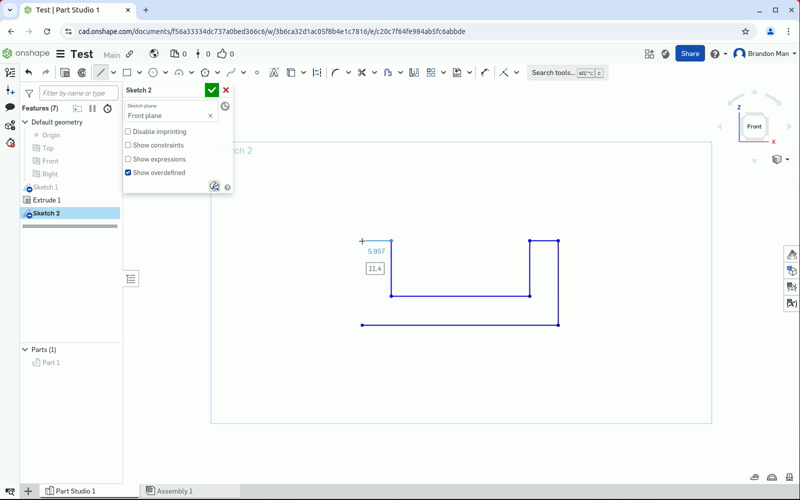
click(362, 240)
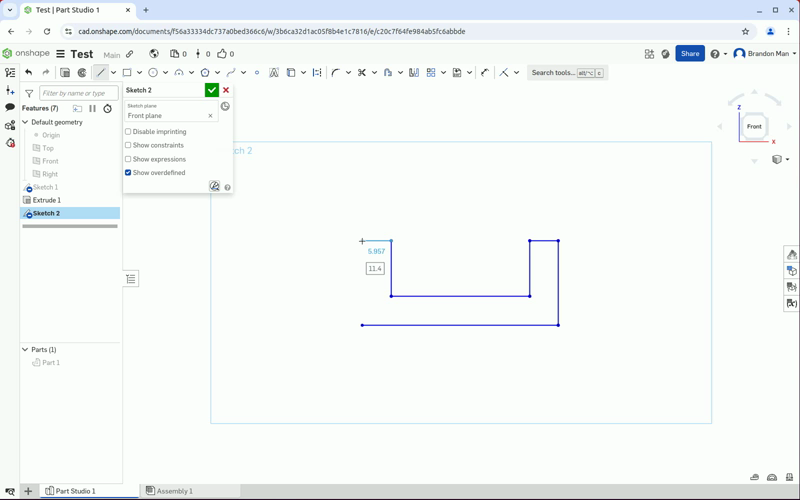
key_up(shift)
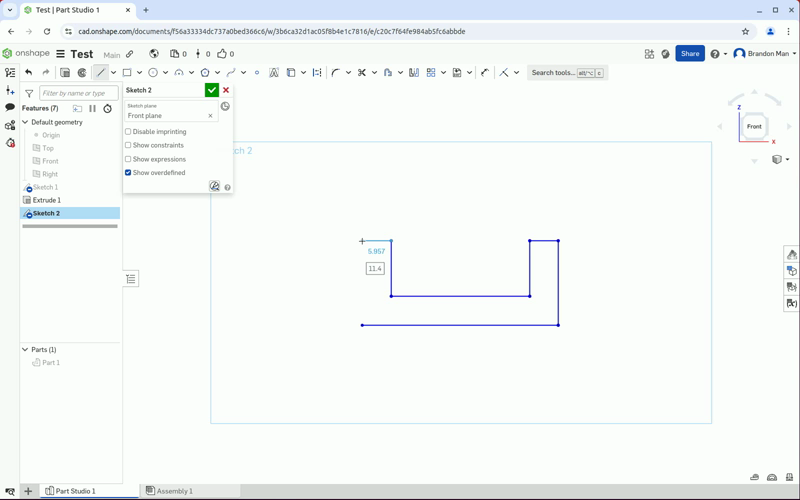
key_down(shift)
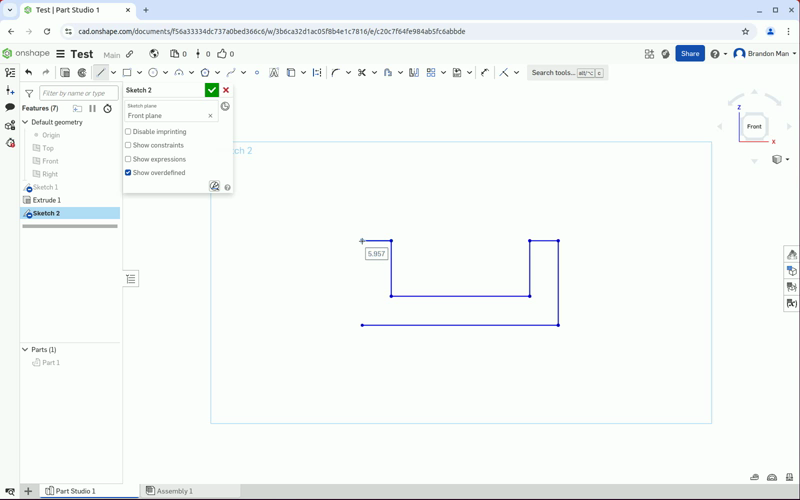
mouse_move(362, 325)
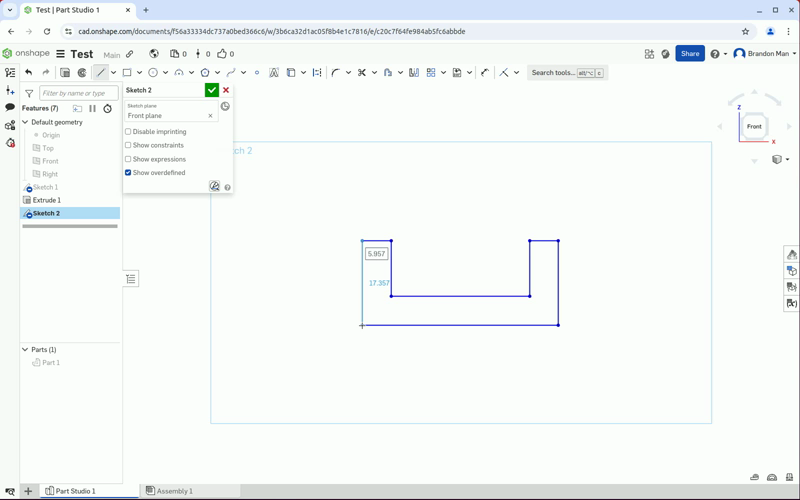
key_up(shift)
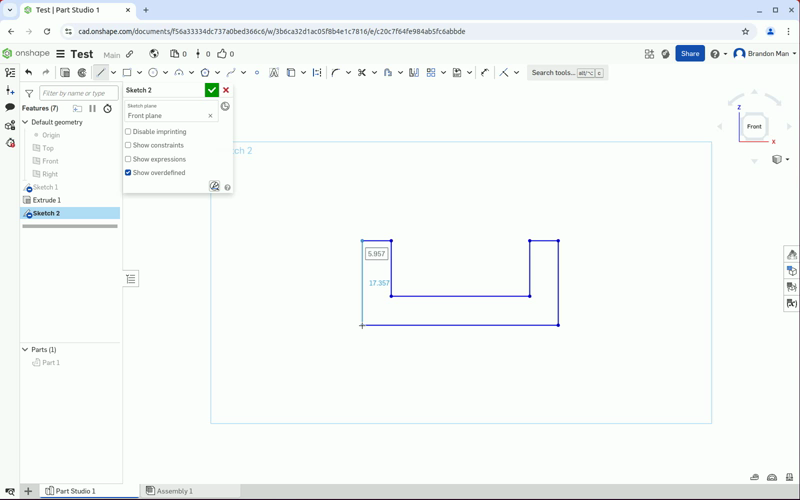
click(362, 325)
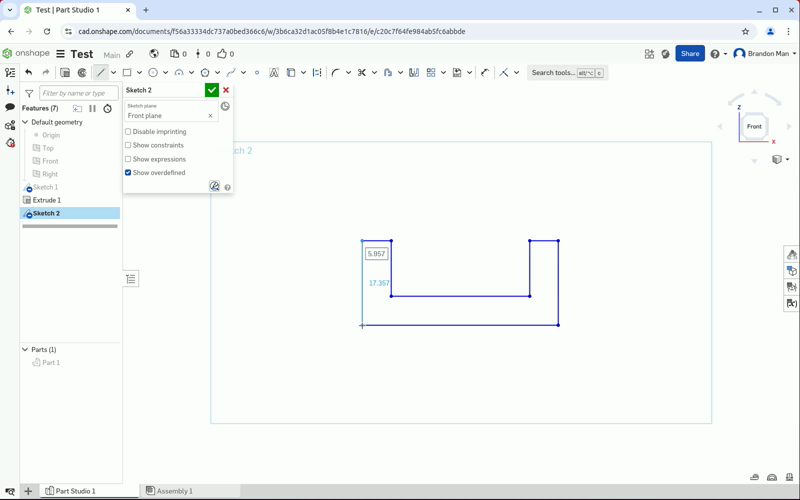
key(esc)
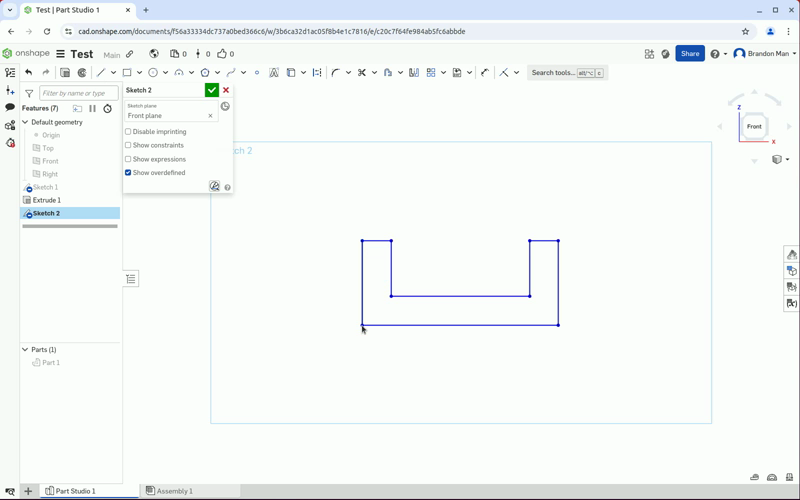
mouse_move(545, 301)
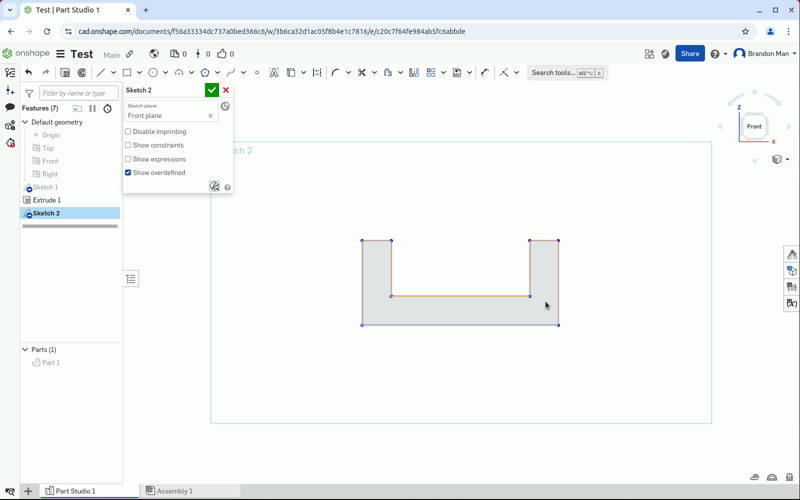
click(545, 301)
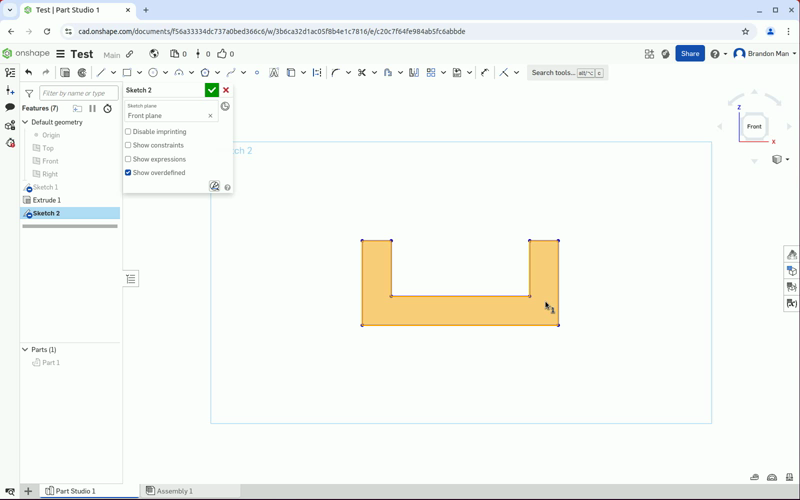
mouse_move(73, 352)
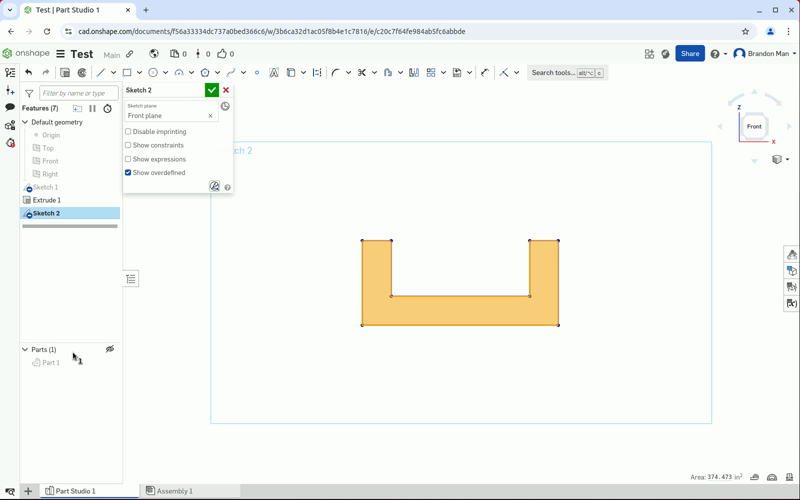
key(shift+y)
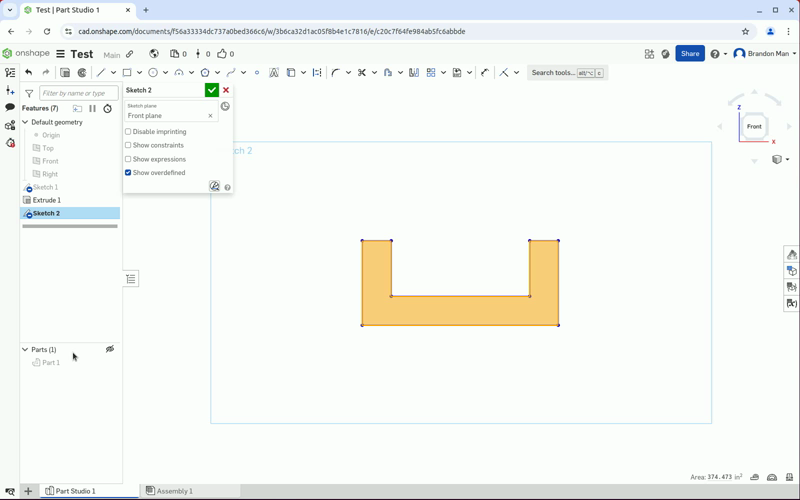
key(shift+e)
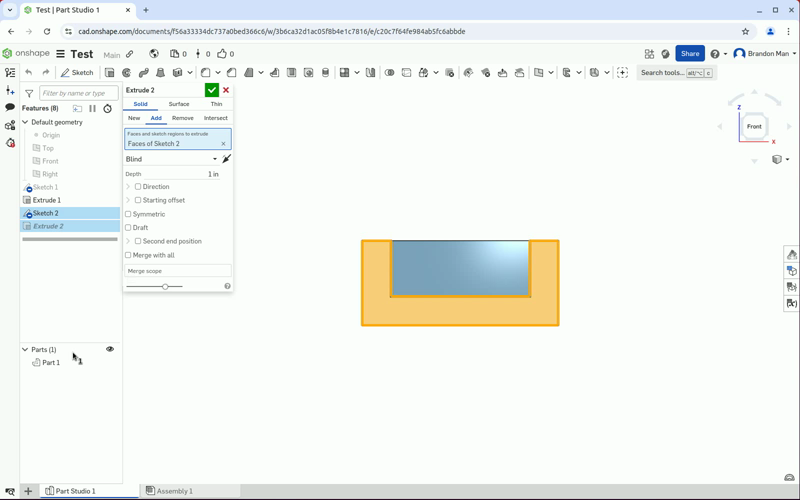
mouse_move(143, 106)
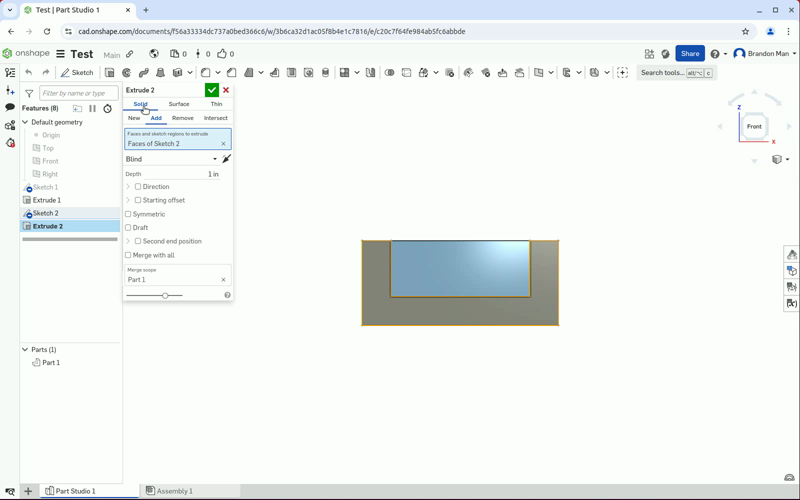
click(143, 106)
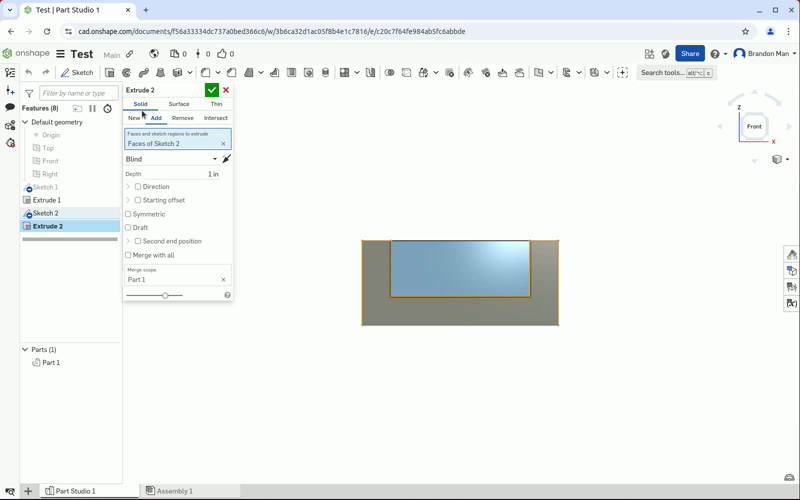
mouse_move(137, 120)
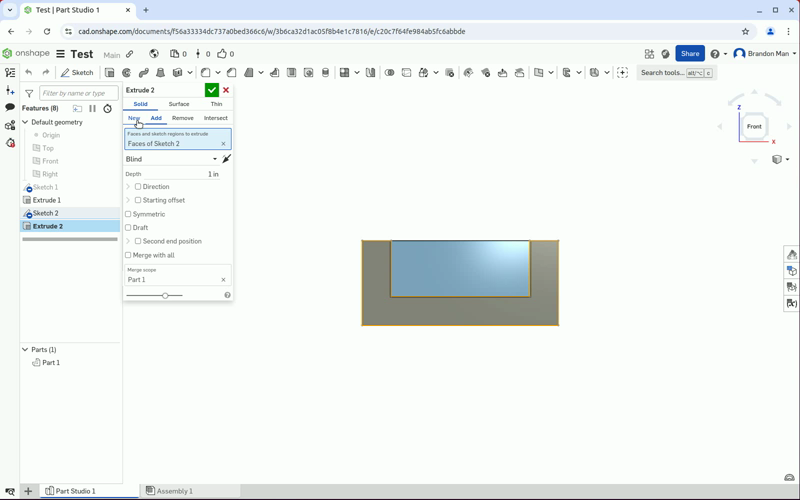
click(137, 120)
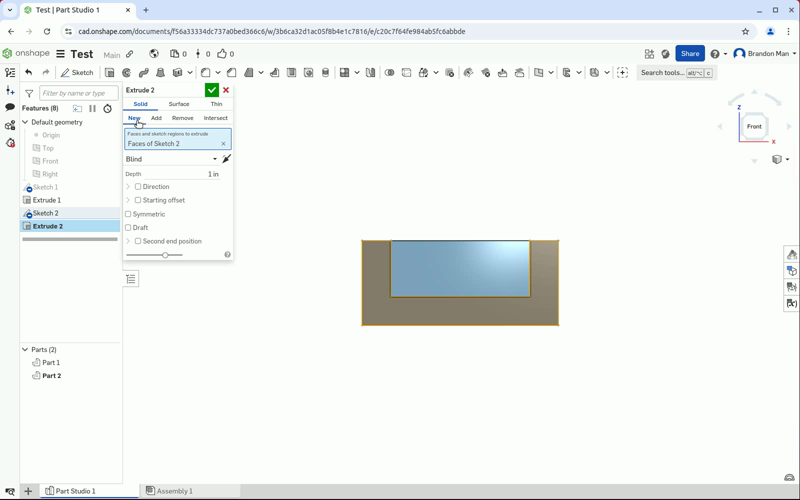
key(tab, 4)
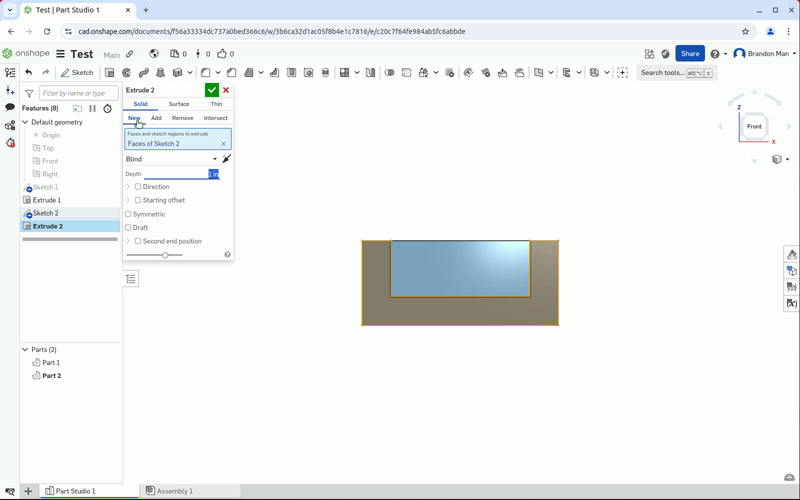
text(23.108)
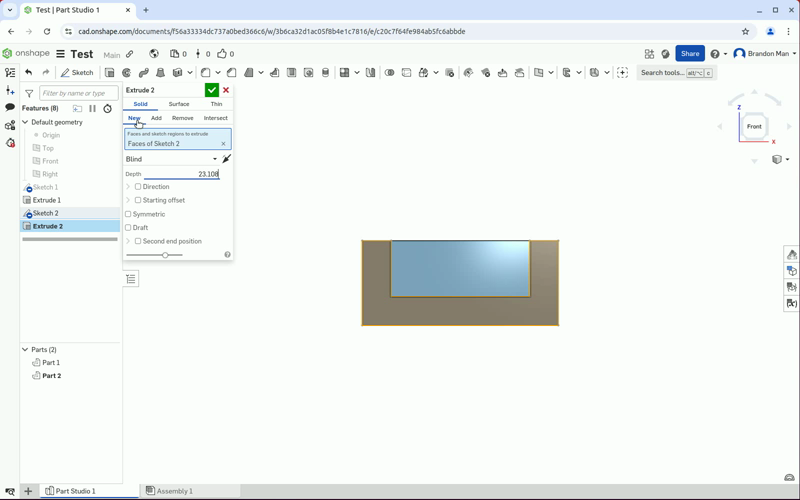
key(enter)
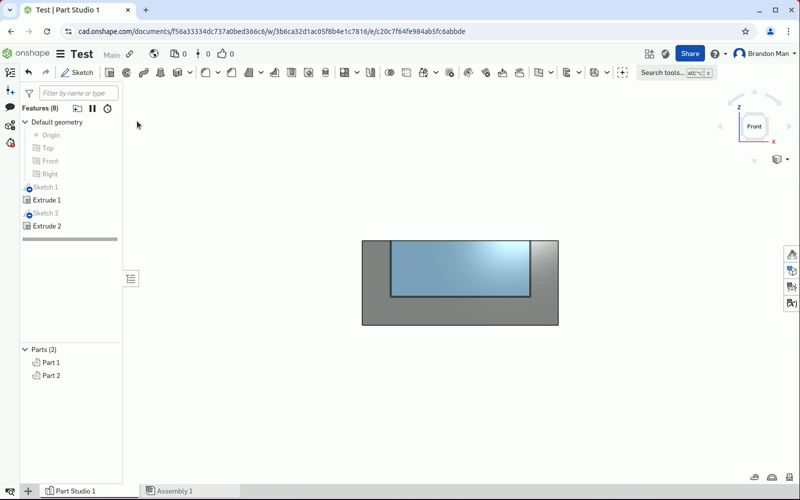
key(shift+h)
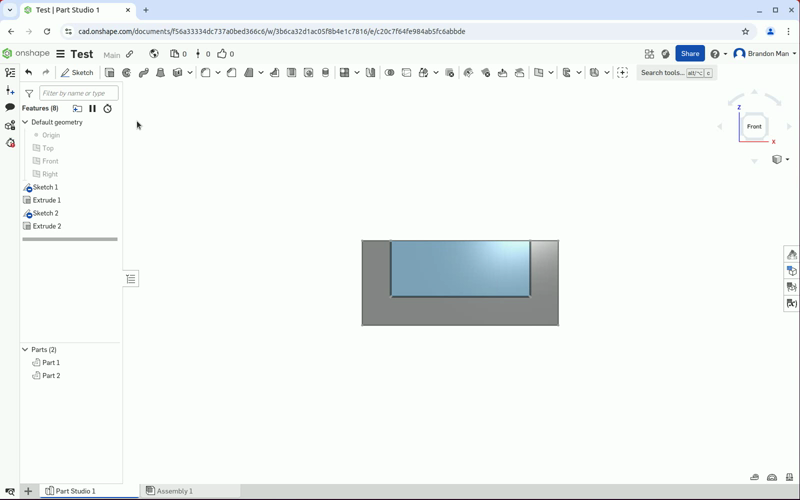
key(shift+h)
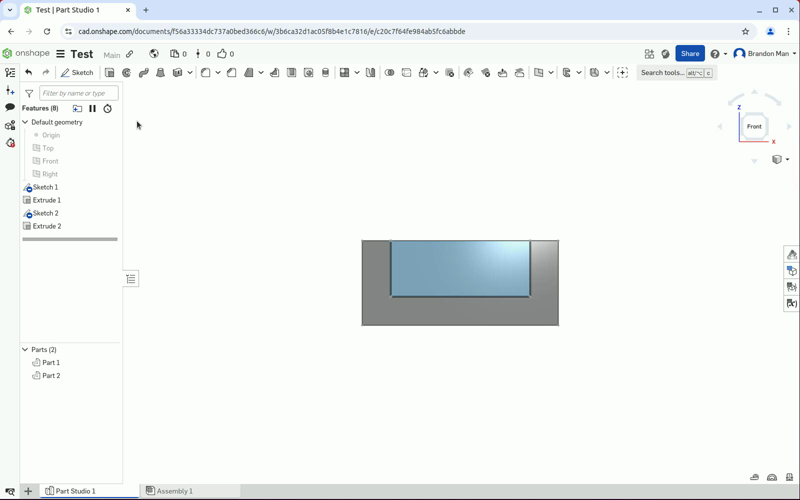
key(shift+7)
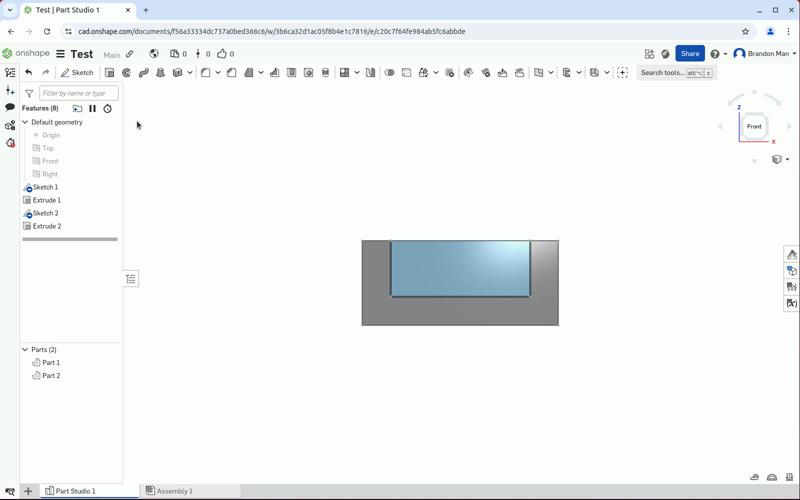
key(left, 2)
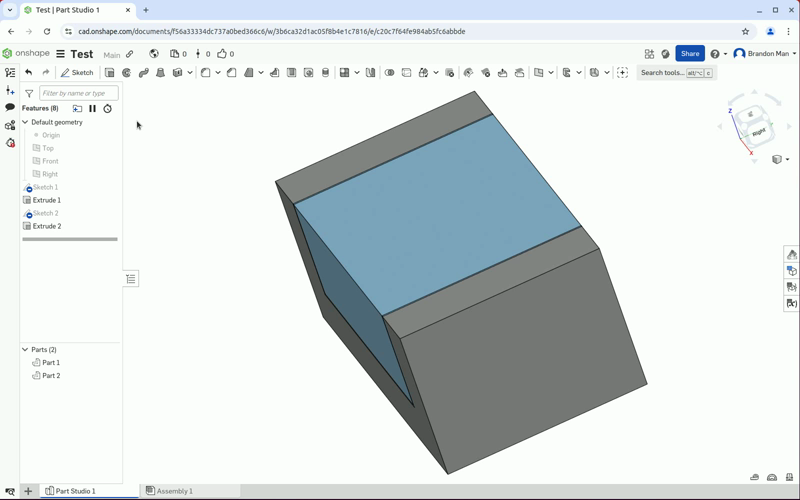
key(down, 2)
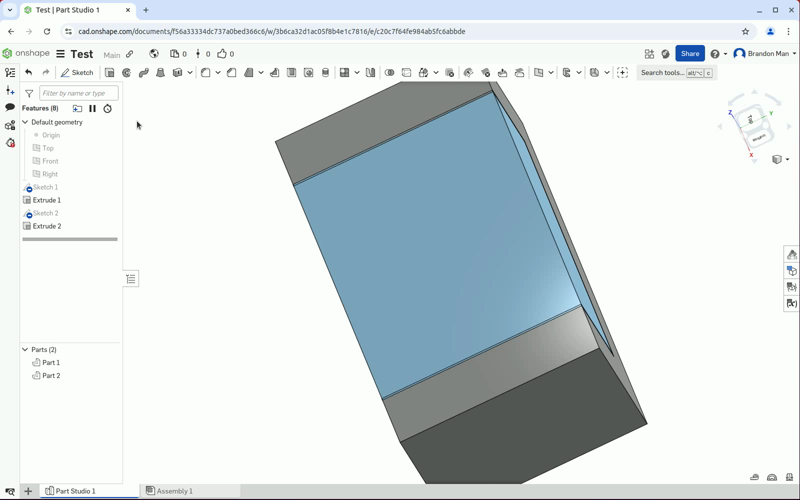
key(up, 2)
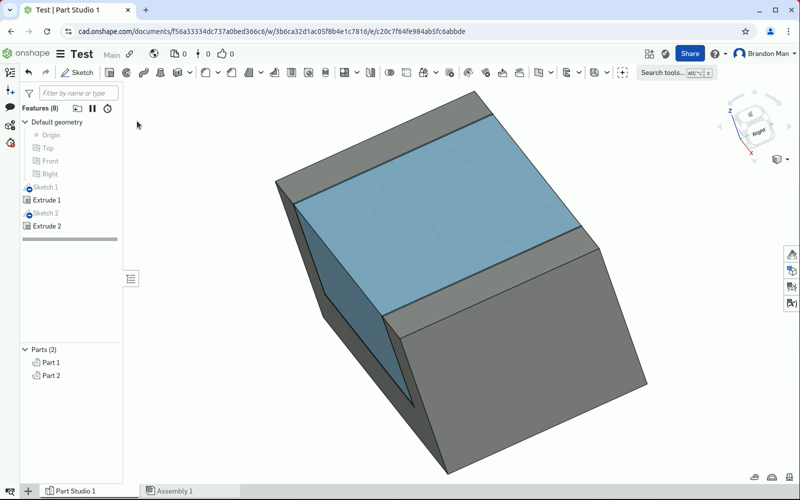
key(right, 2)
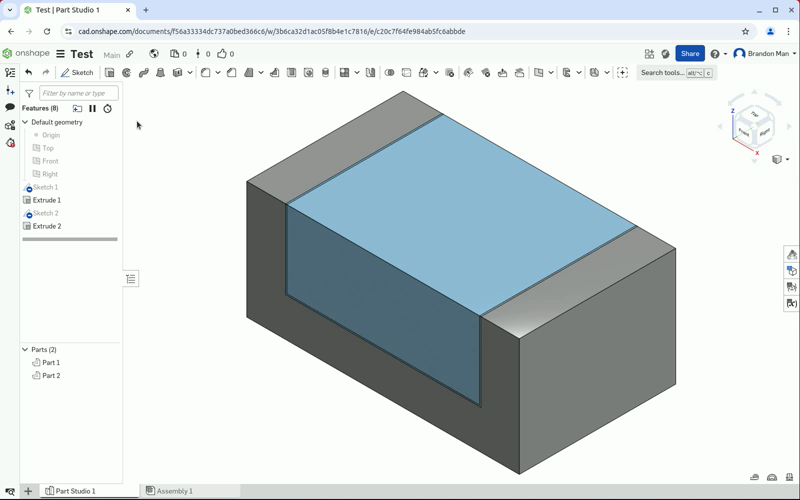
mouse_move(73, 189)
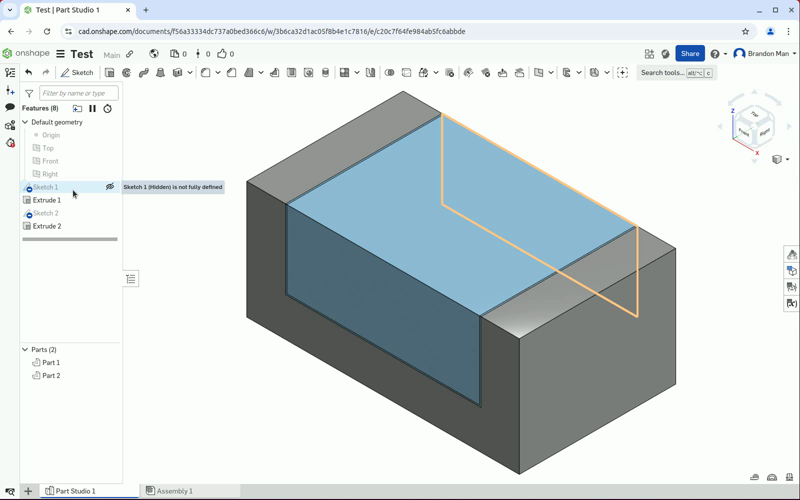
click(73, 189)